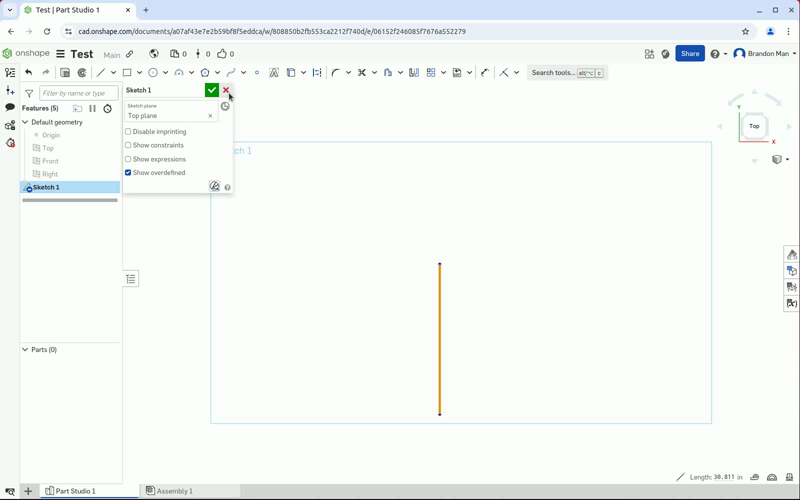
key(shift+h)
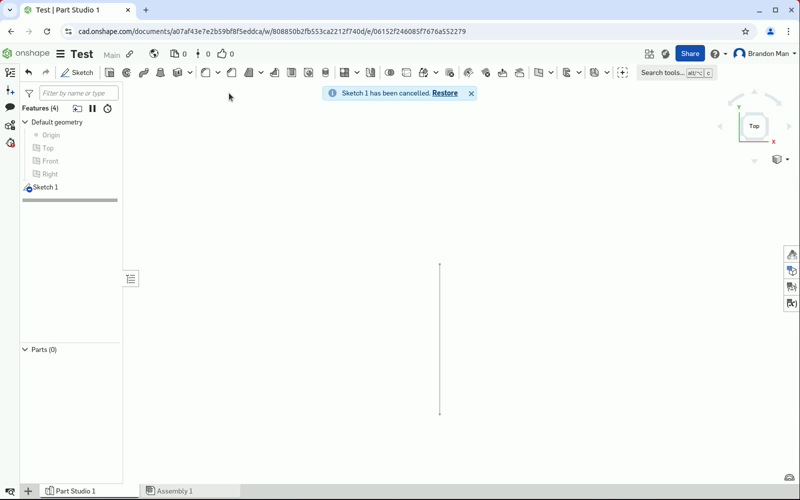
mouse_move(73, 352)
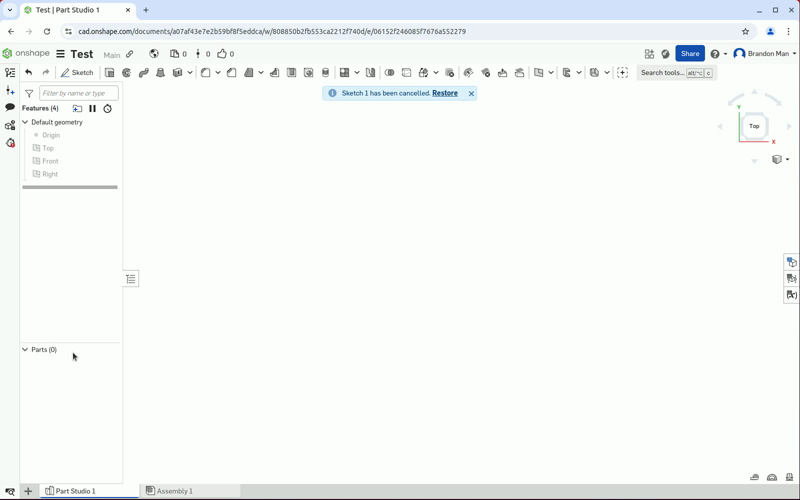
key(y)
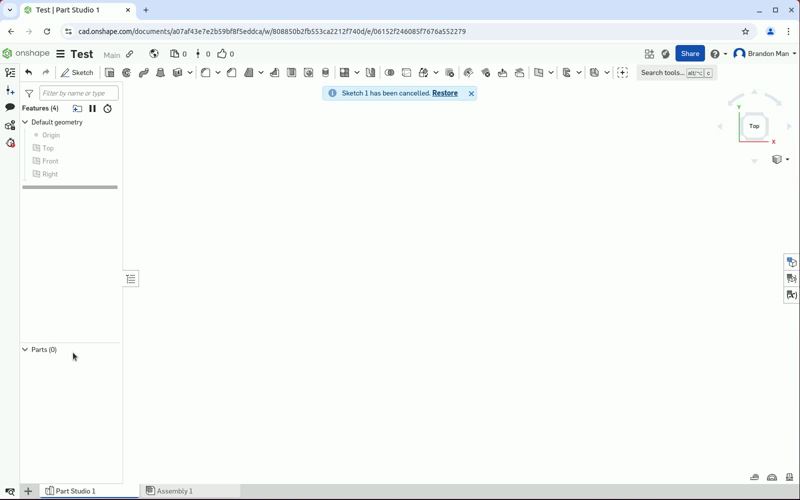
key(shift+p)
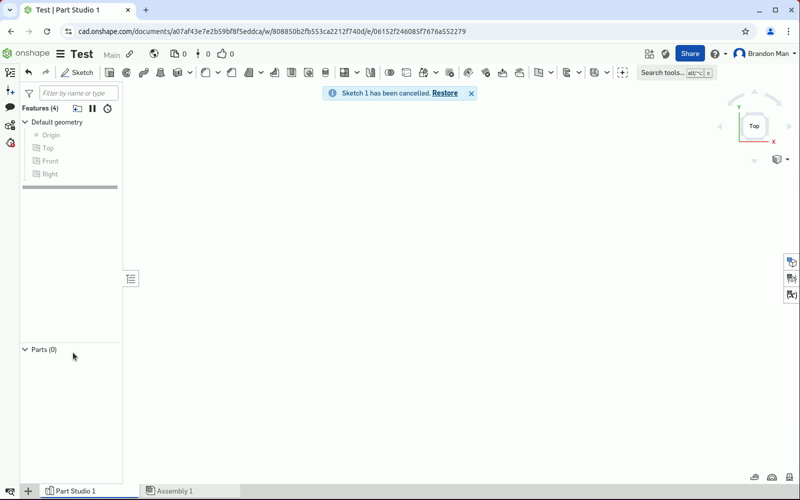
key(space)
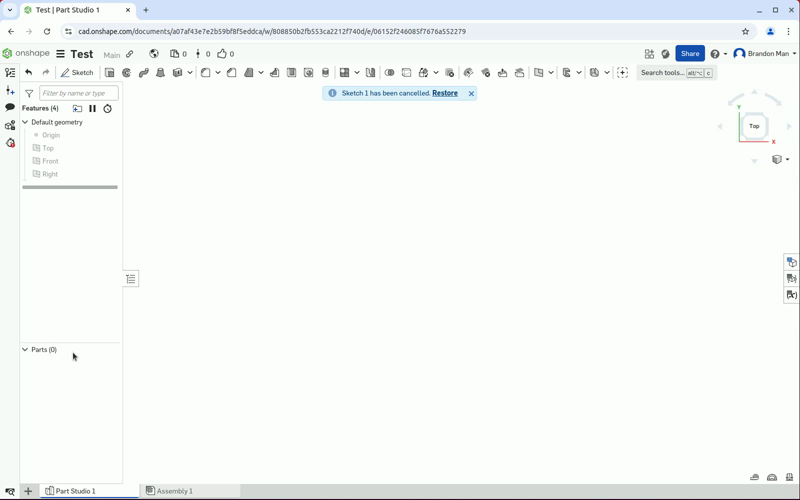
key_down(shift)
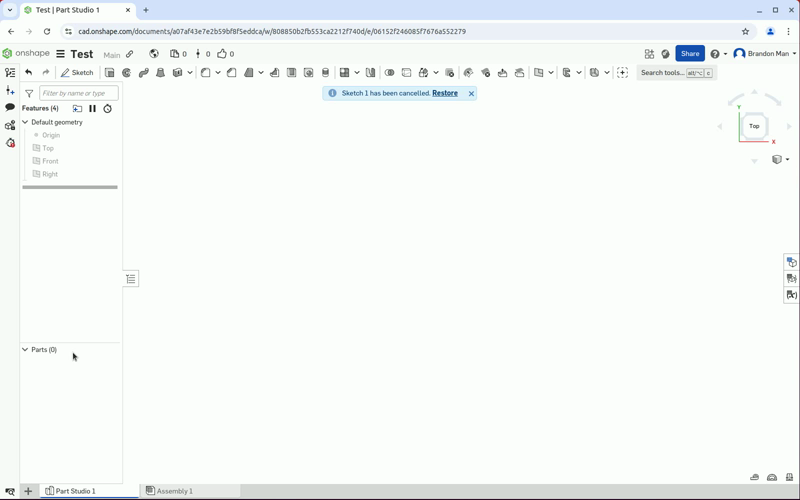
key(up)
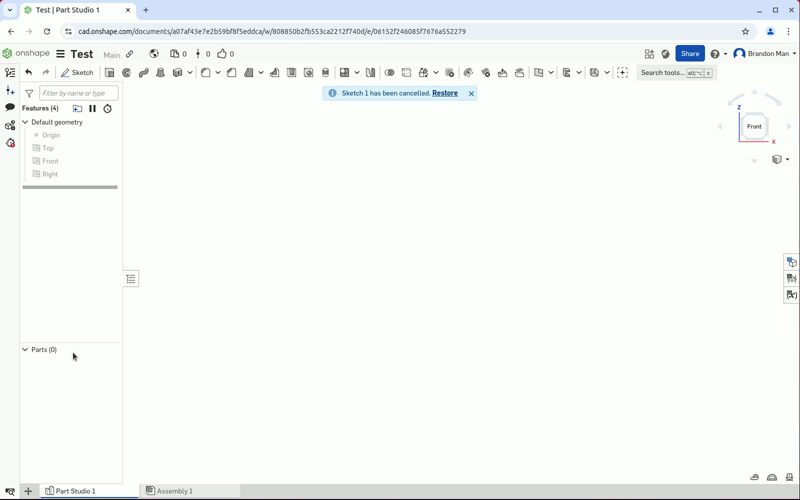
key_up(shift)
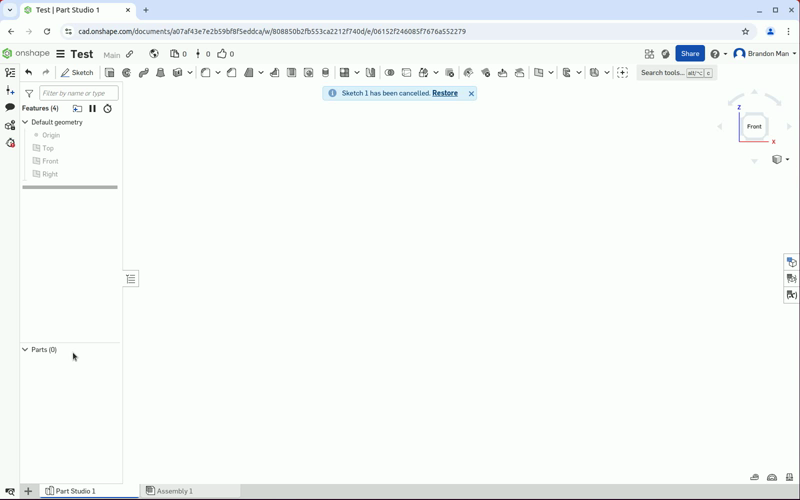
mouse_move(73, 352)
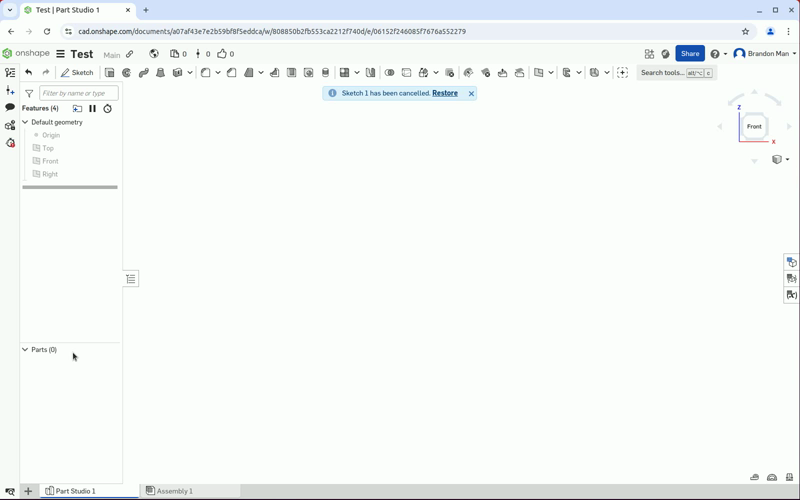
key(shift+y)
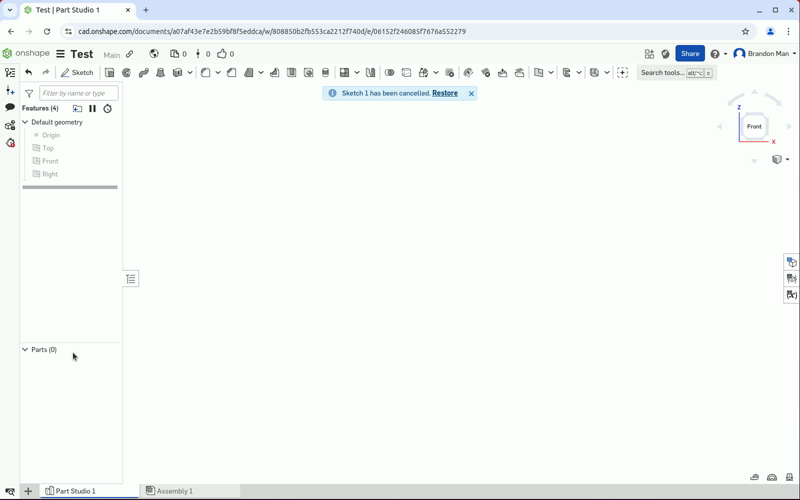
key(shift+s)
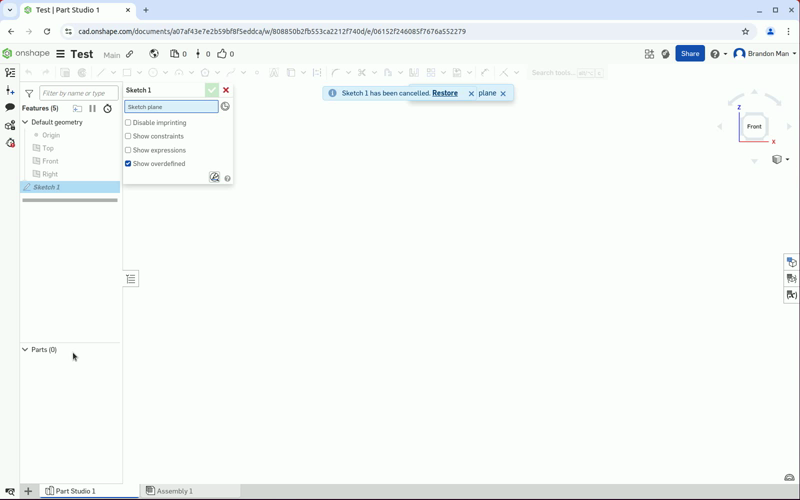
mouse_move(73, 163)
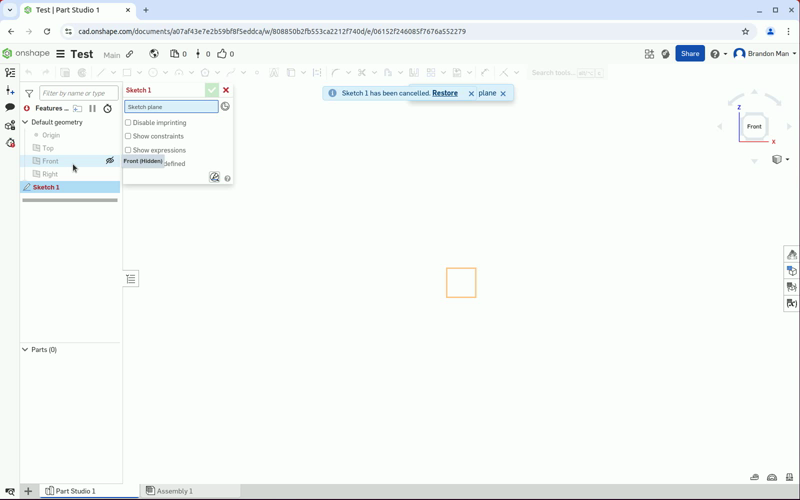
click(73, 163)
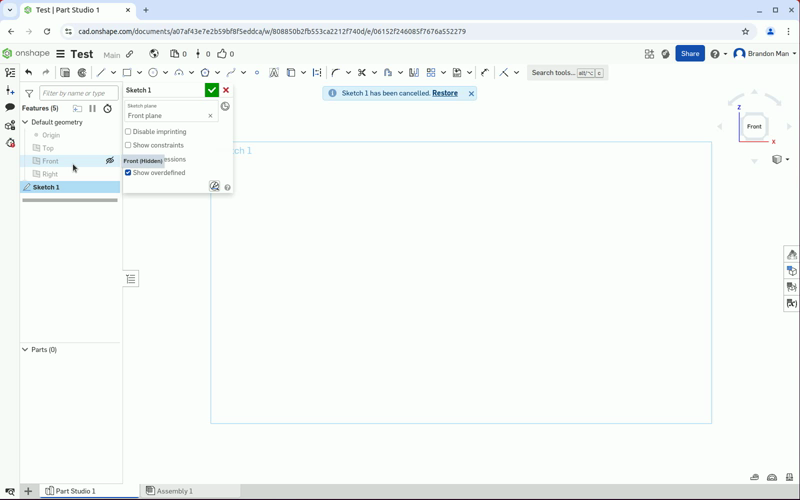
mouse_move(73, 352)
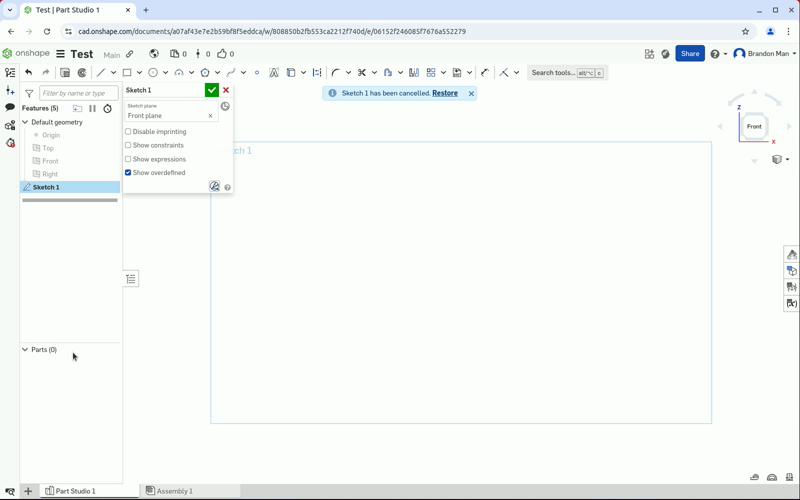
key(y)
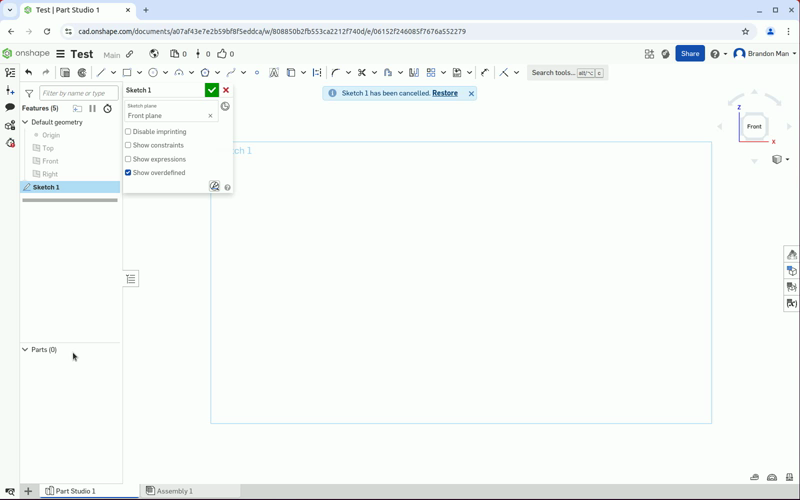
key(l)
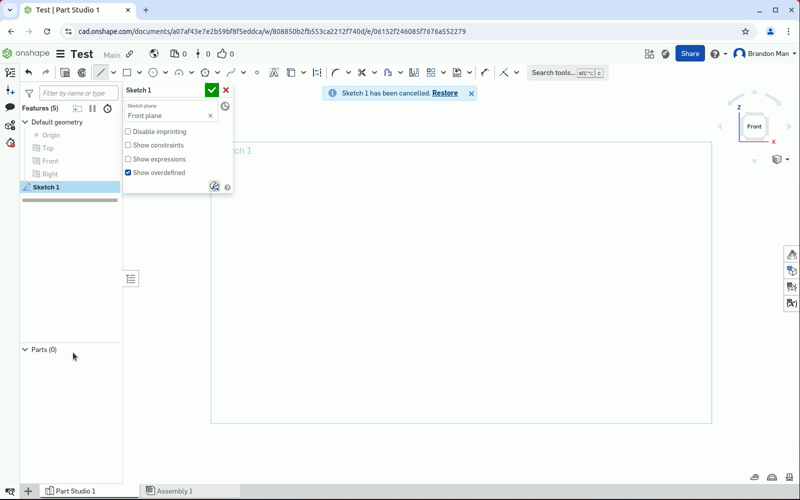
key_down(shift)
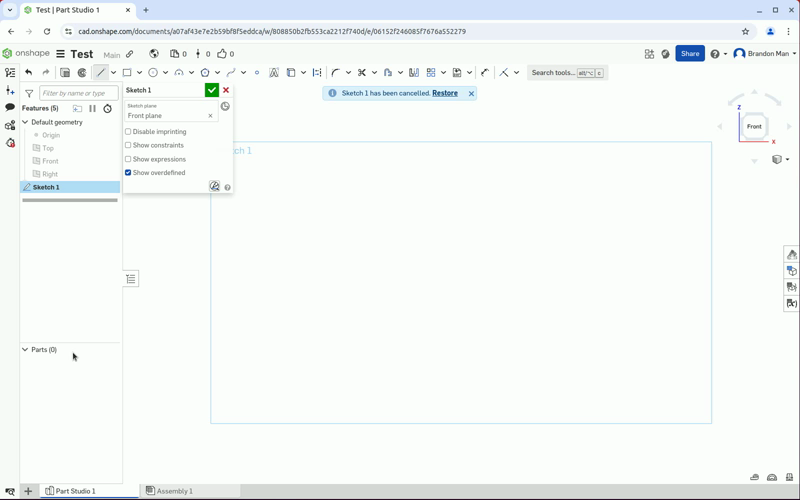
mouse_move(348, 282)
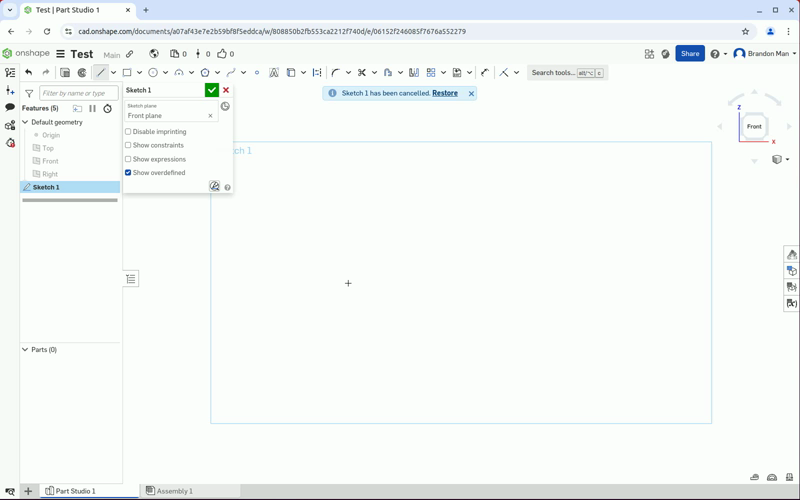
click(348, 282)
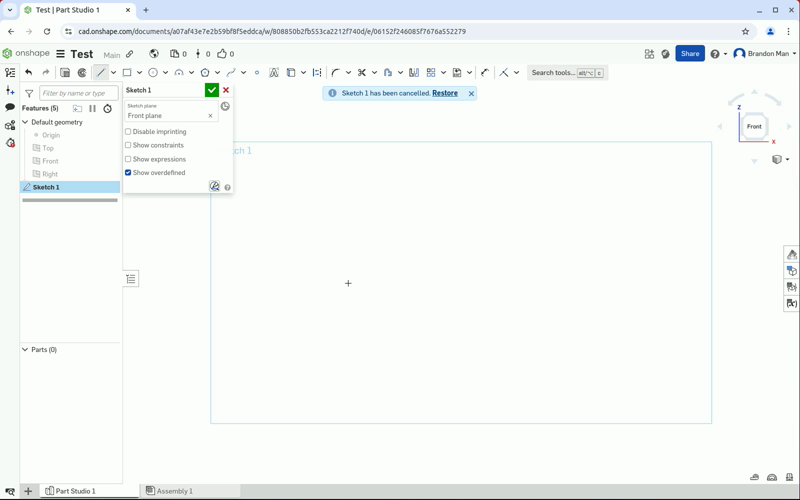
key_up(shift)
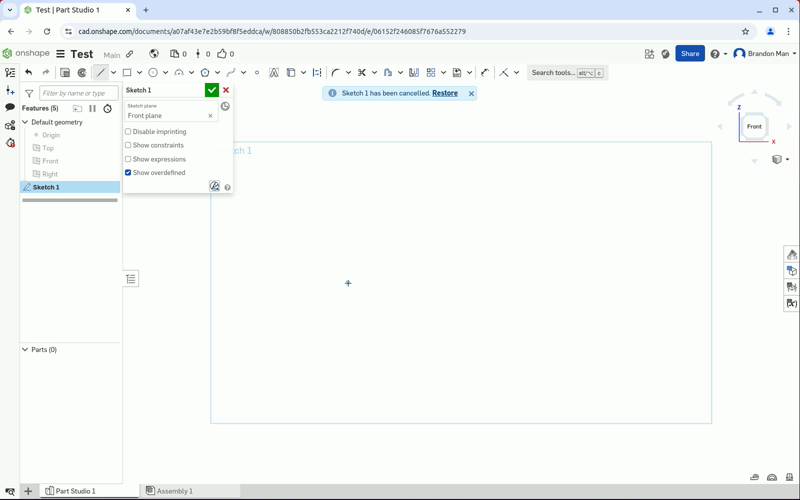
key_down(shift)
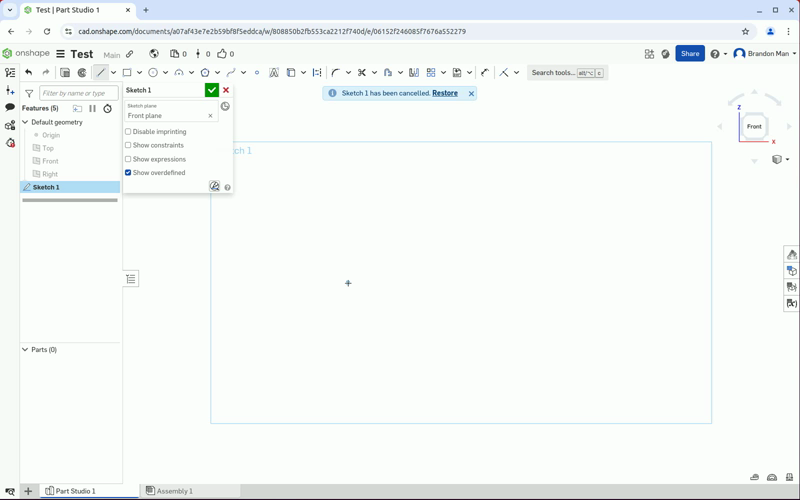
mouse_move(460, 282)
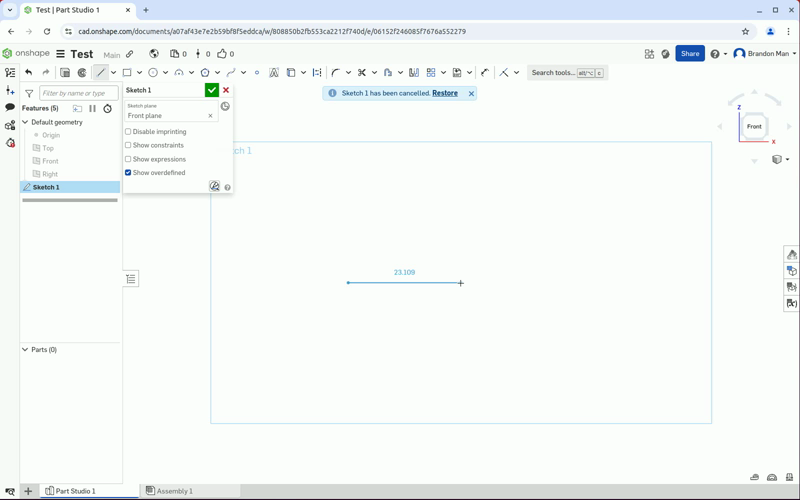
click(460, 282)
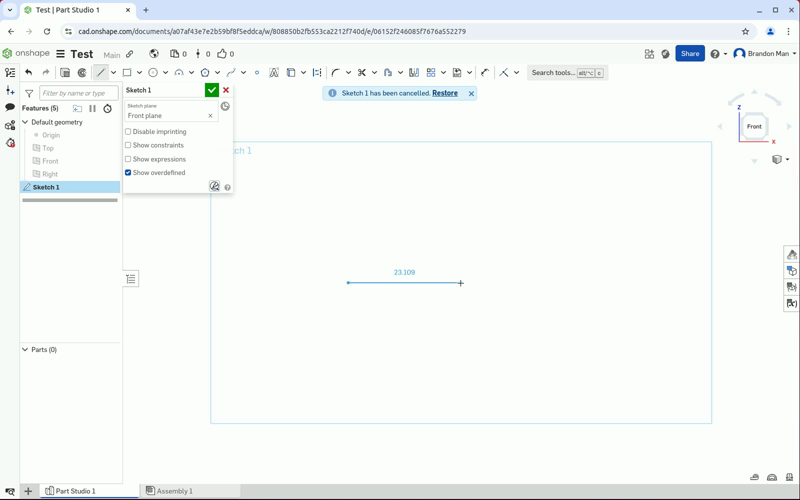
key_up(shift)
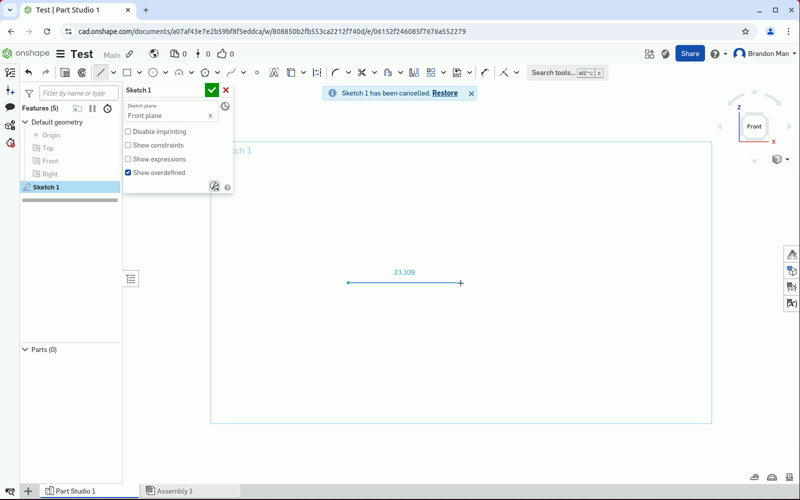
key_down(shift)
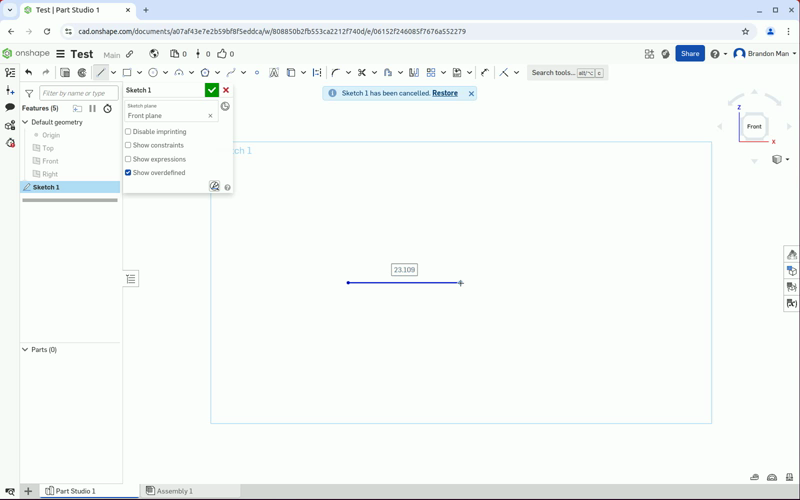
mouse_move(460, 170)
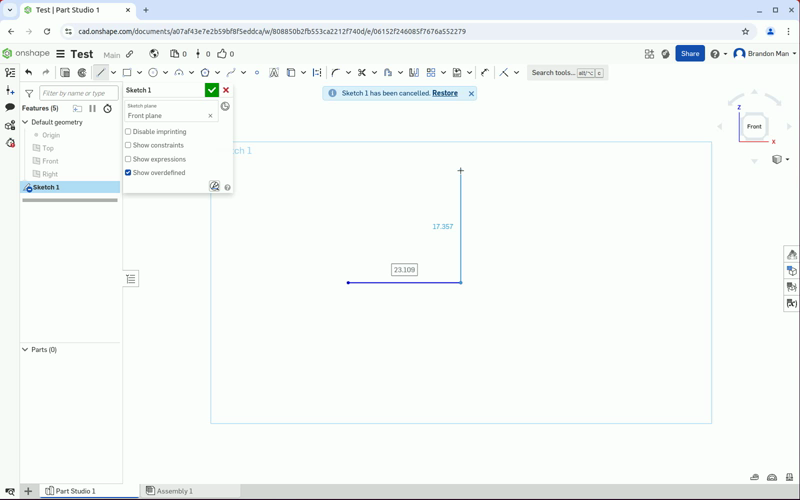
click(460, 170)
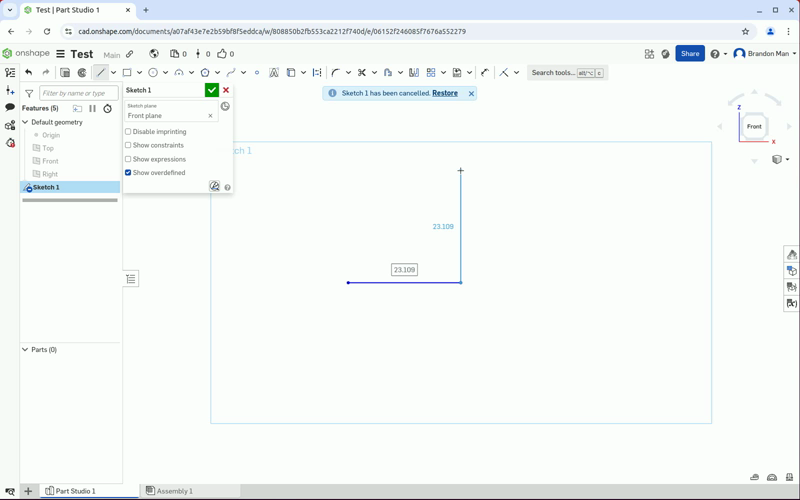
key_up(shift)
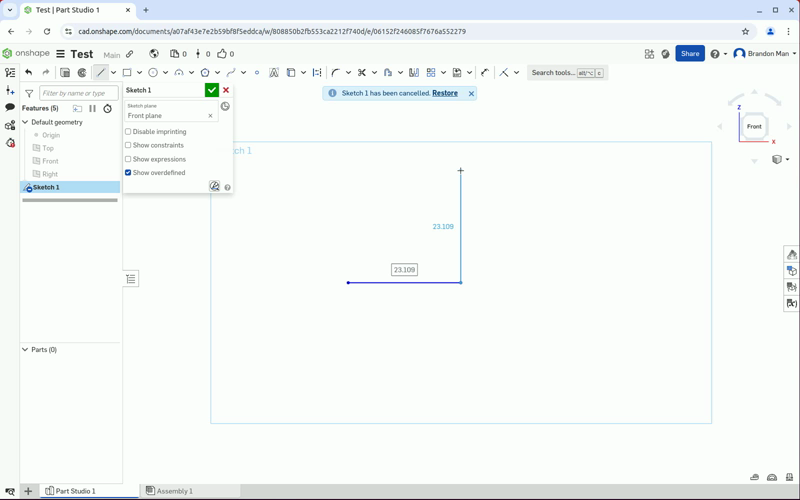
key_down(shift)
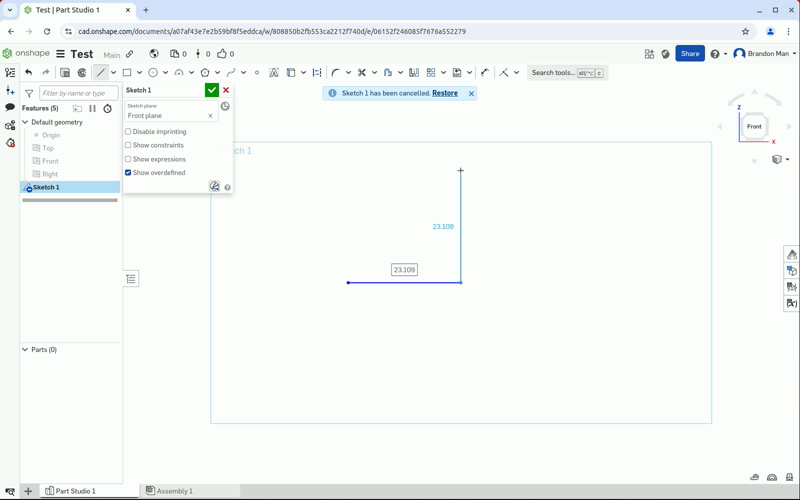
mouse_move(348, 170)
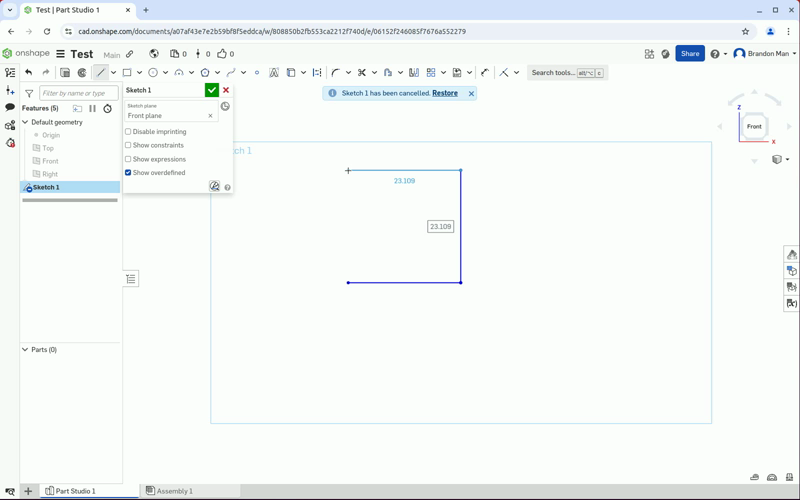
click(348, 170)
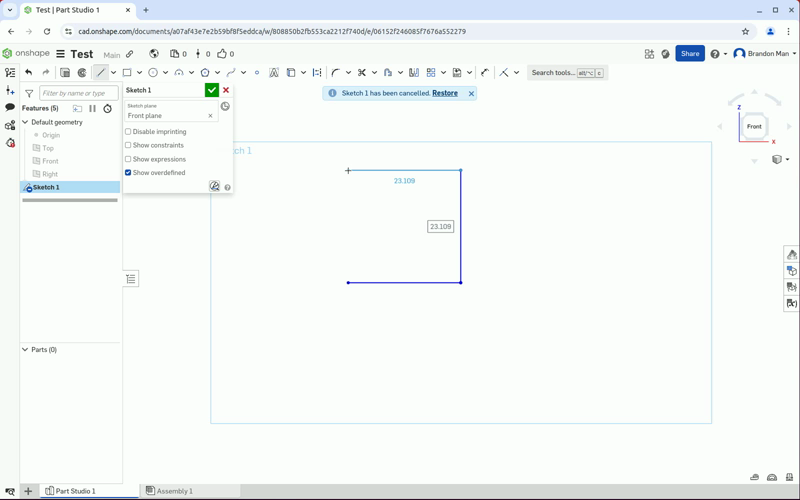
key_up(shift)
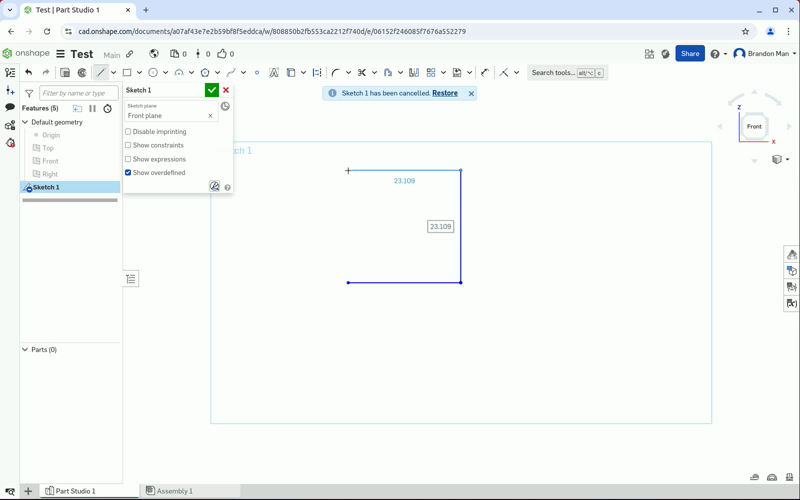
key_down(shift)
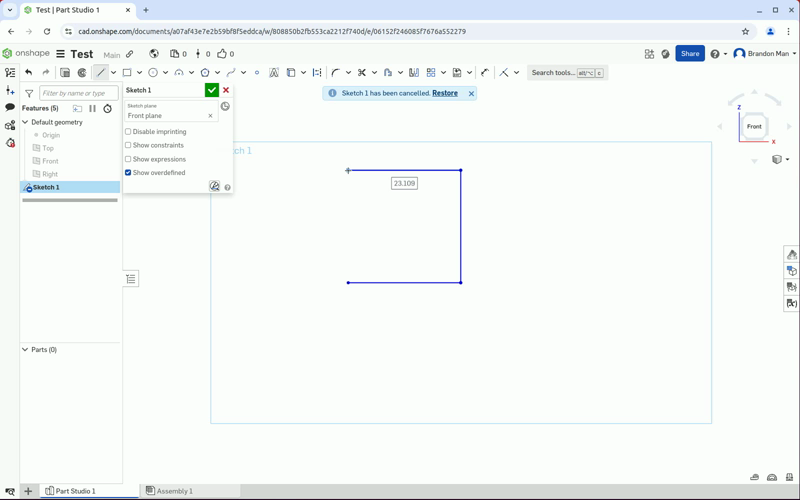
mouse_move(348, 282)
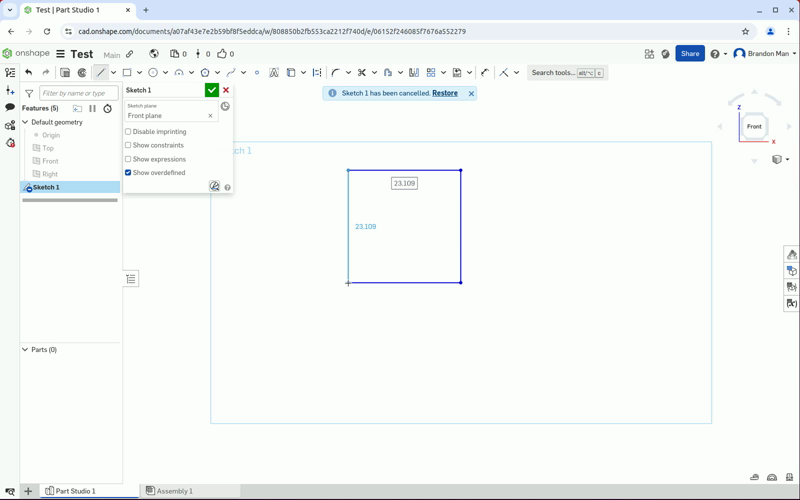
key_up(shift)
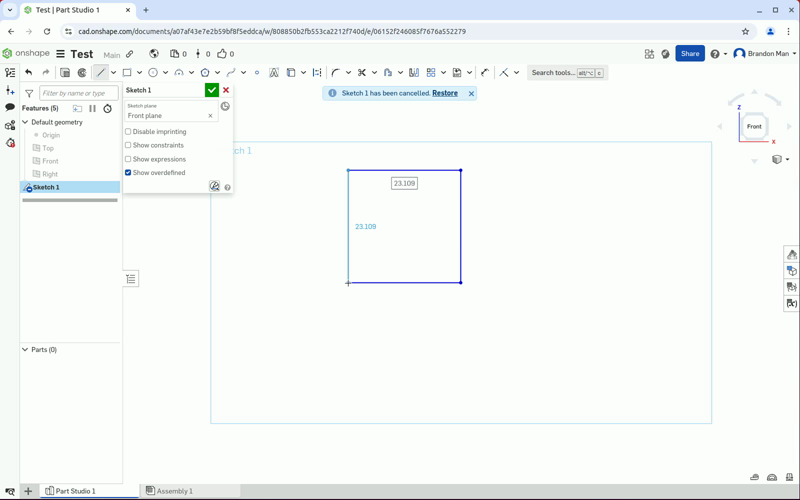
click(348, 282)
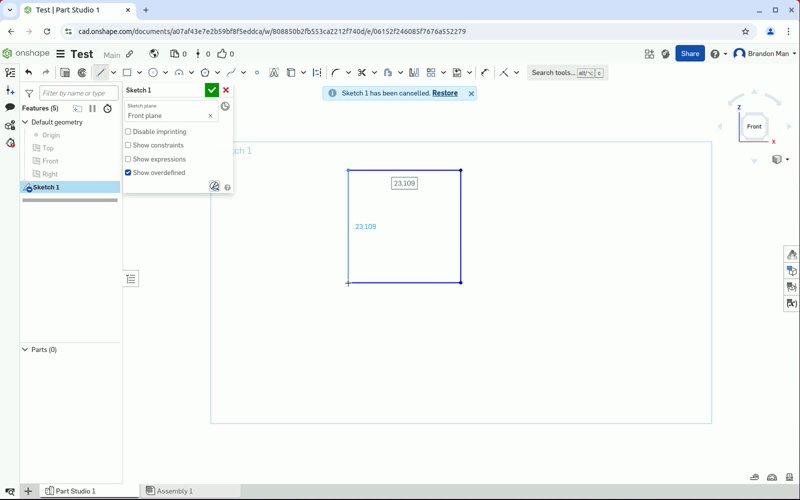
key(esc)
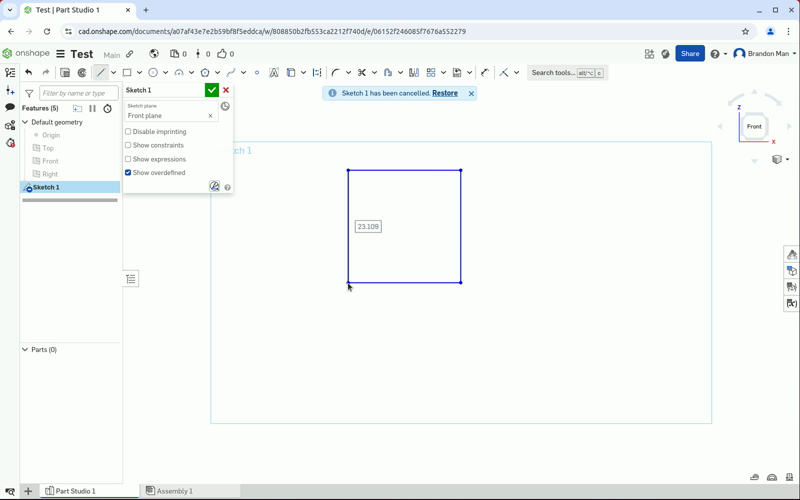
mouse_move(406, 209)
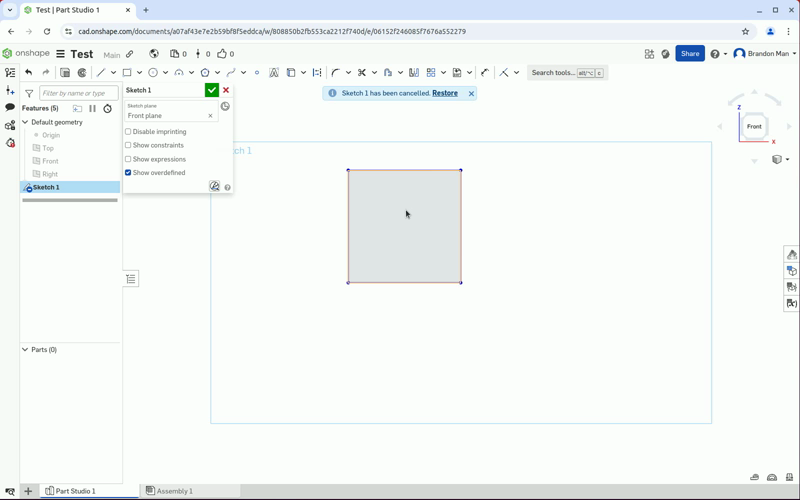
click(406, 209)
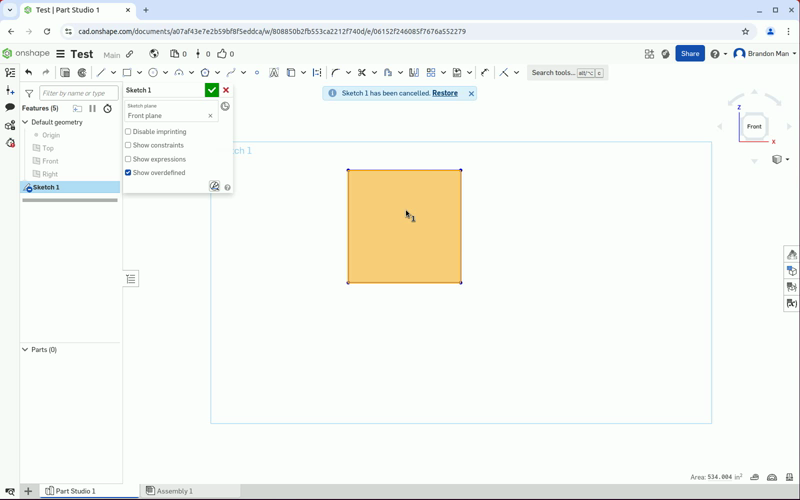
mouse_move(73, 352)
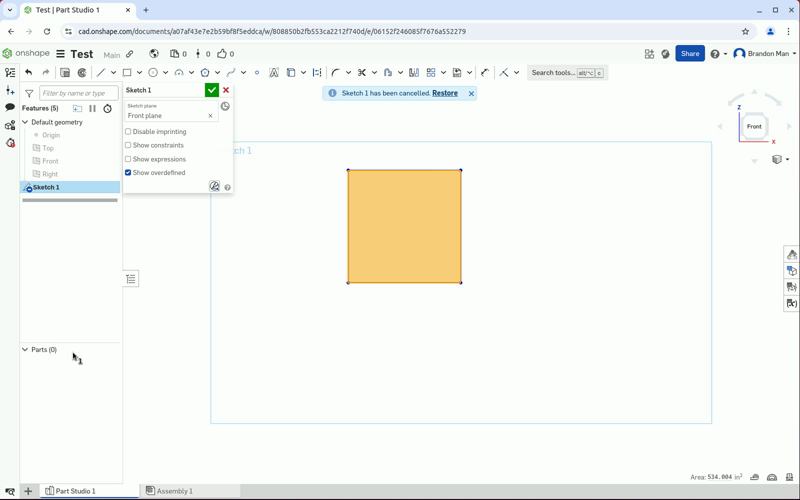
key(shift+y)
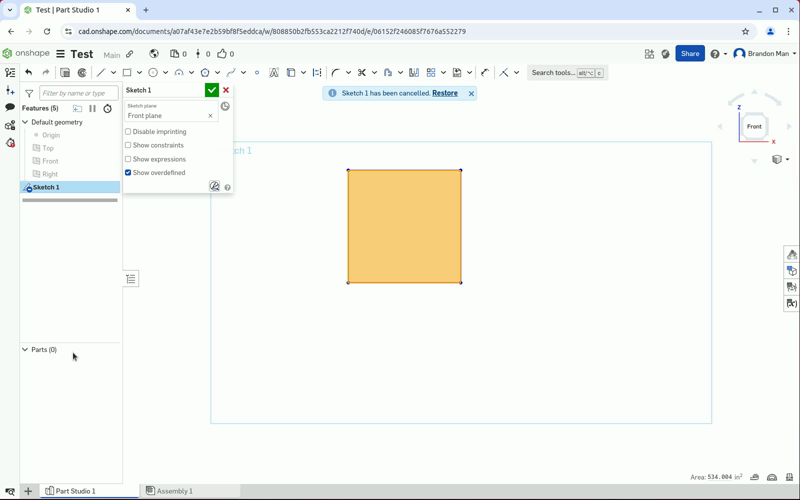
key(shift+e)
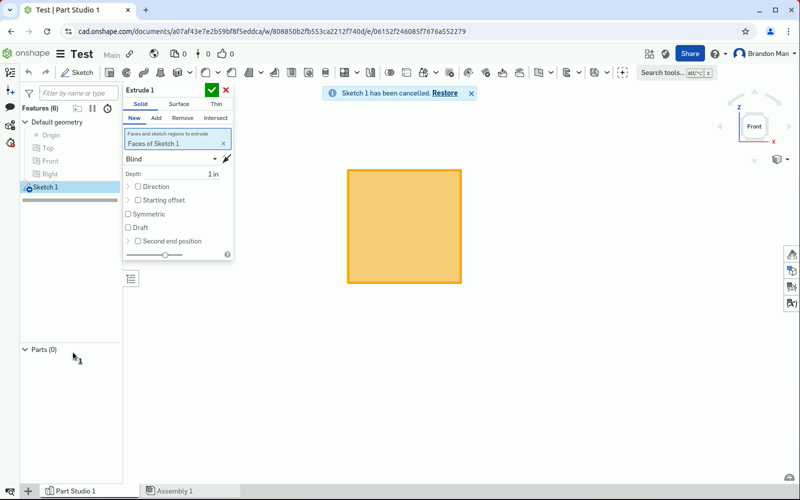
mouse_move(143, 106)
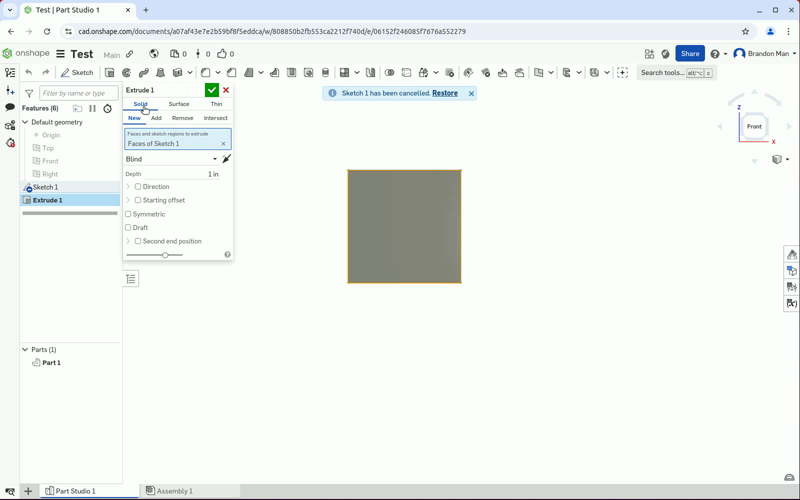
click(143, 106)
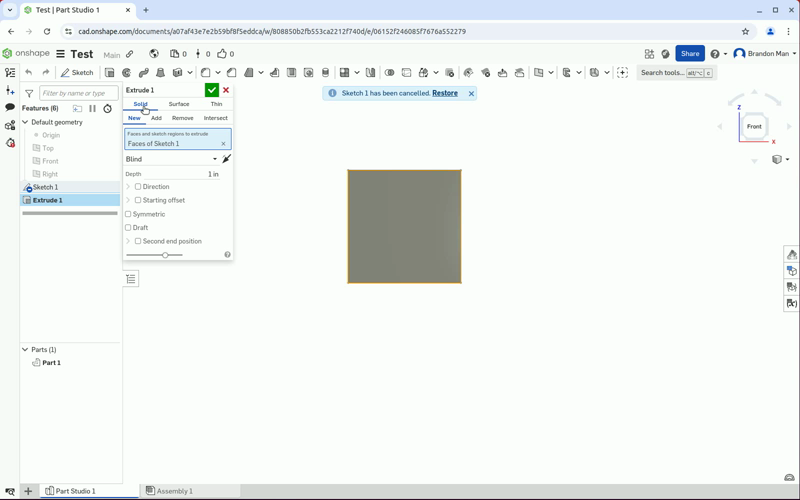
mouse_move(137, 120)
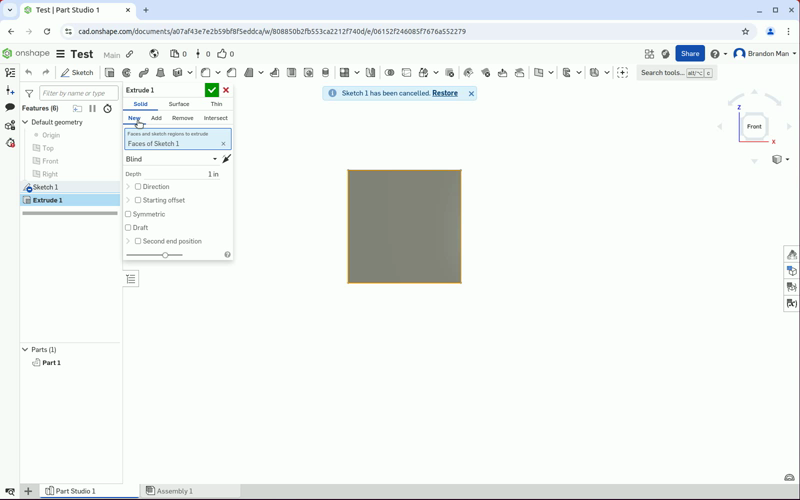
click(137, 120)
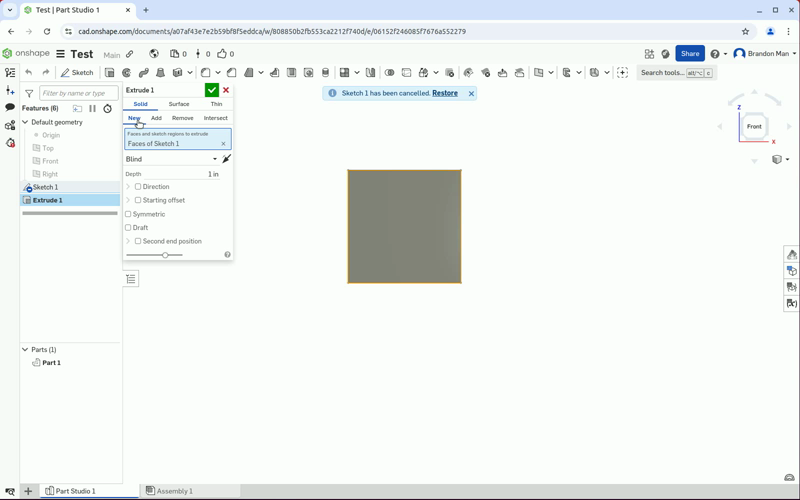
key(tab, 4)
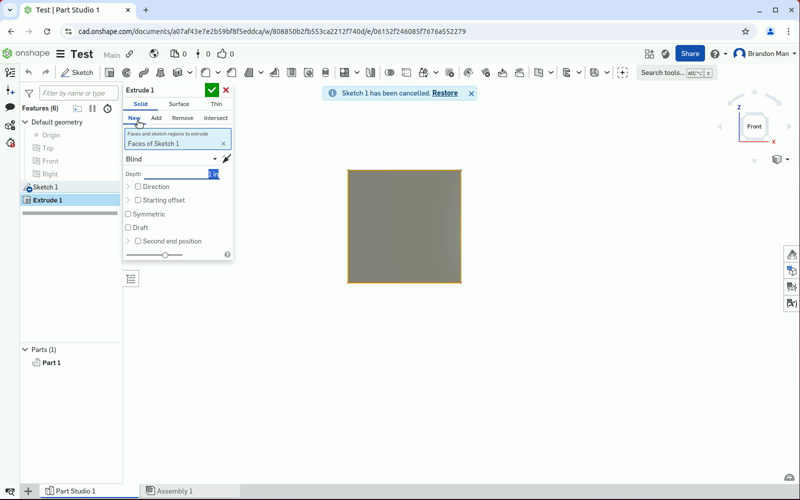
text(-8.666)
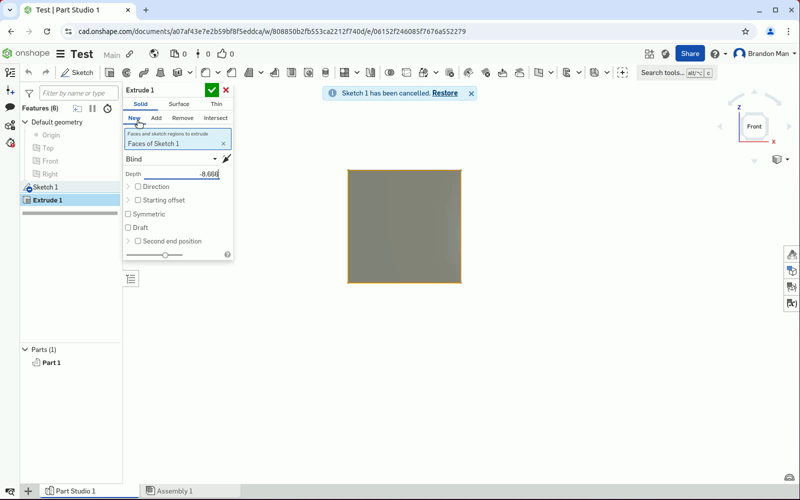
key(enter)
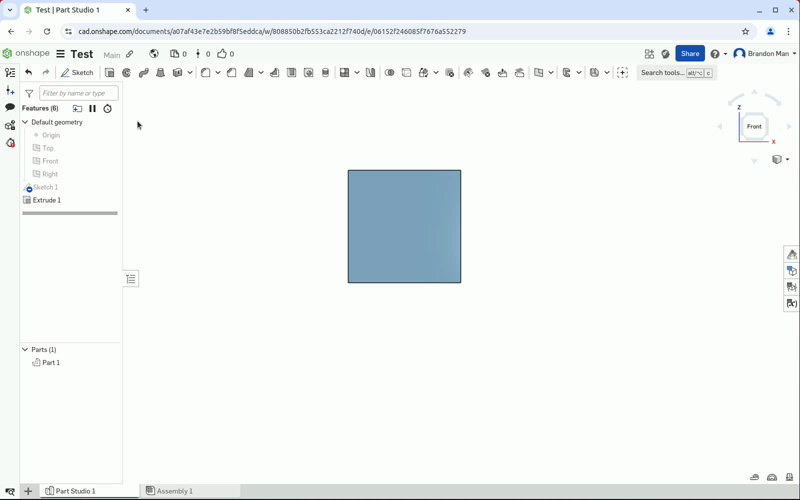
key(shift+h)
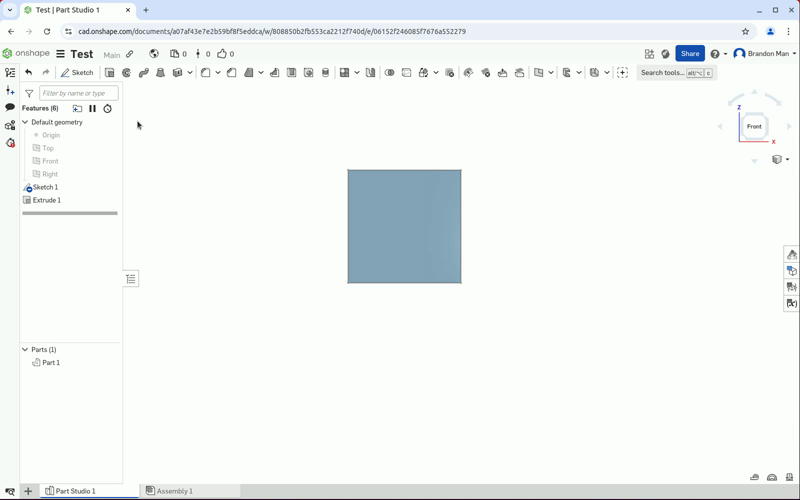
key(shift+h)
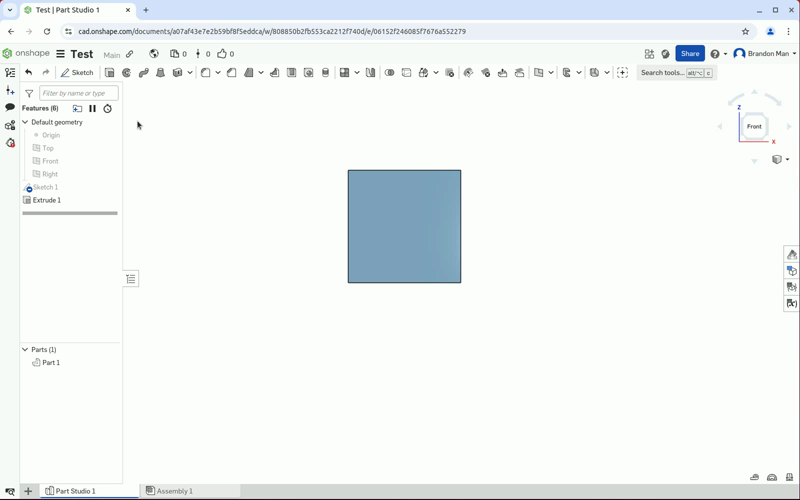
mouse_move(73, 189)
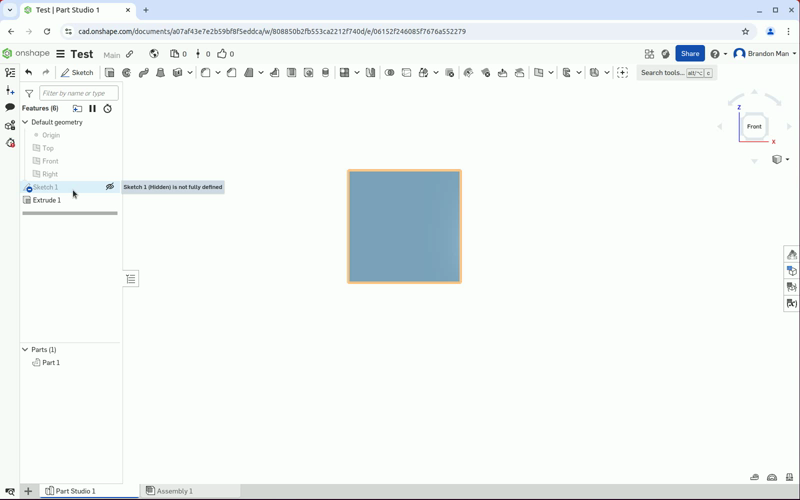
click(73, 189)
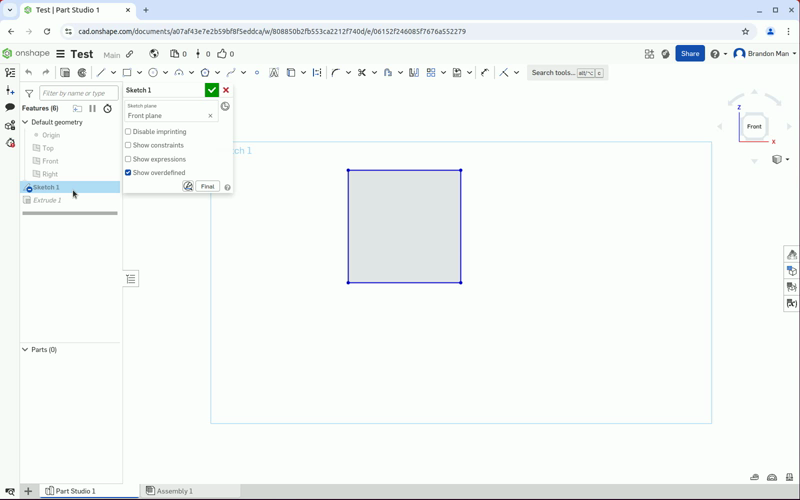
mouse_move(229, 92)
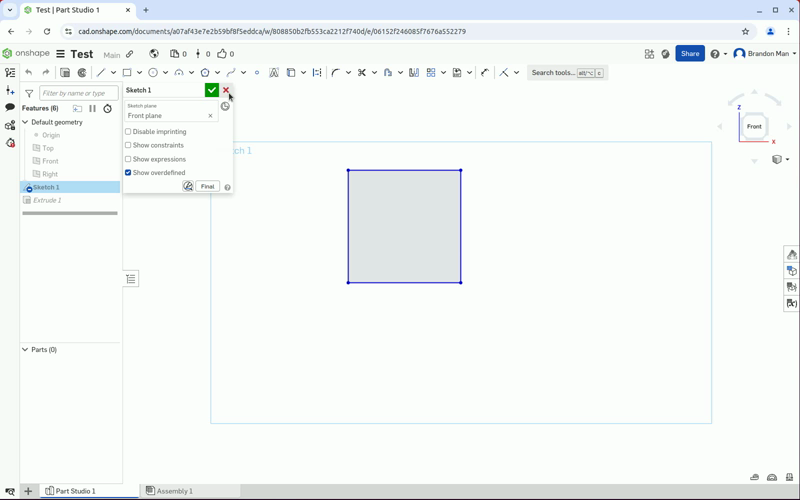
click(229, 92)
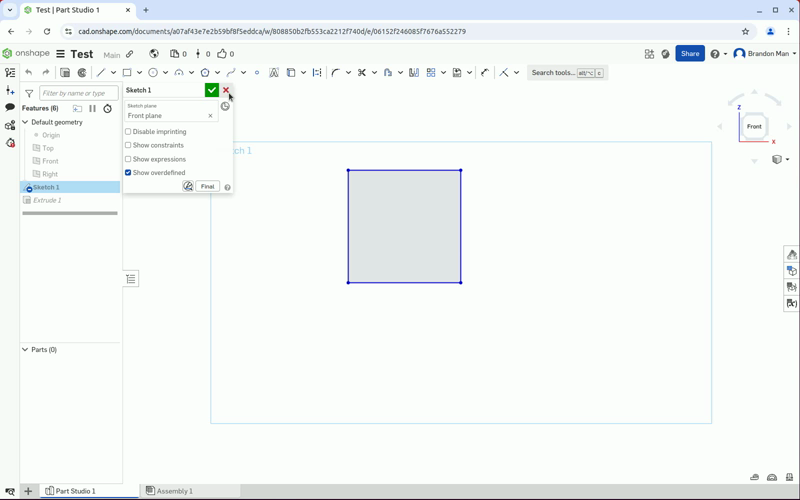
key(shift+s)
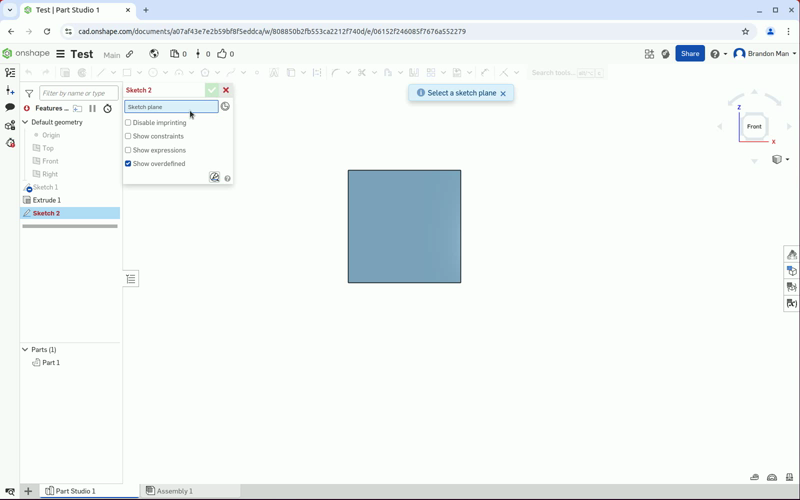
mouse_move(73, 163)
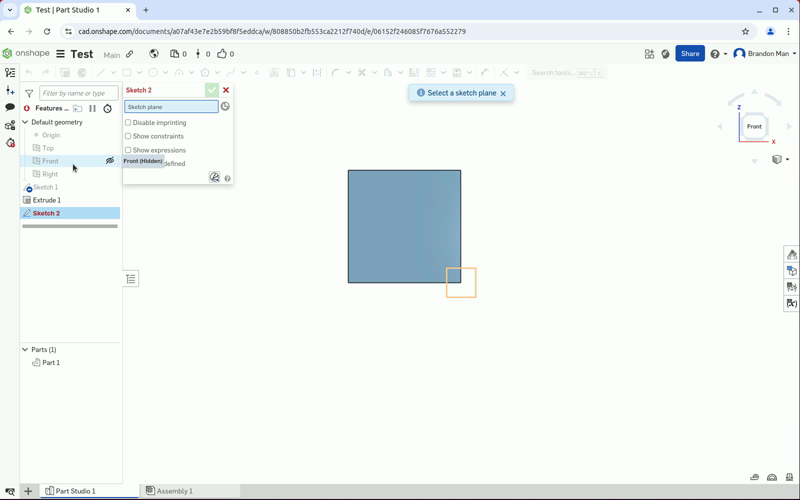
click(73, 163)
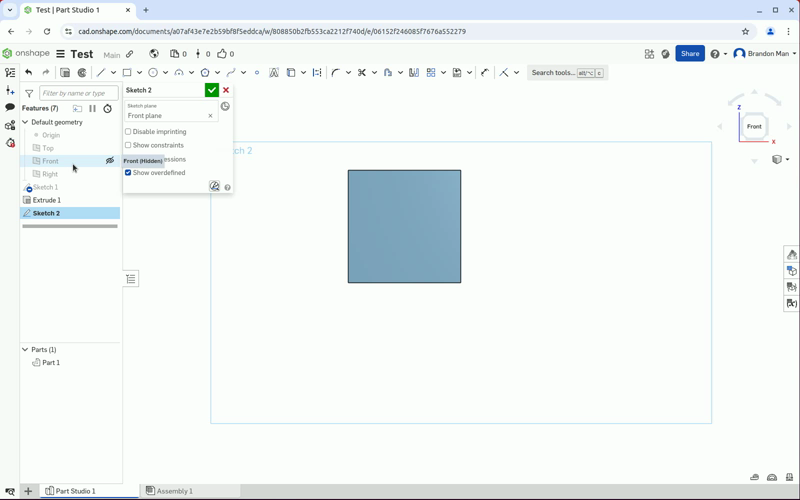
mouse_move(73, 352)
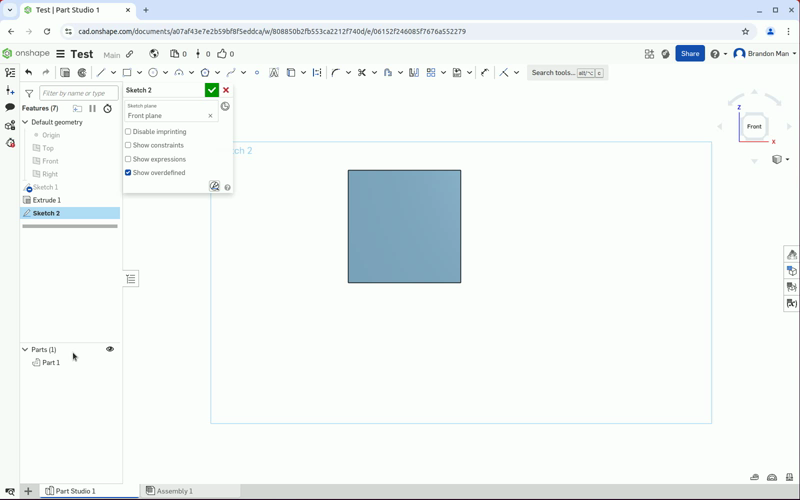
key(y)
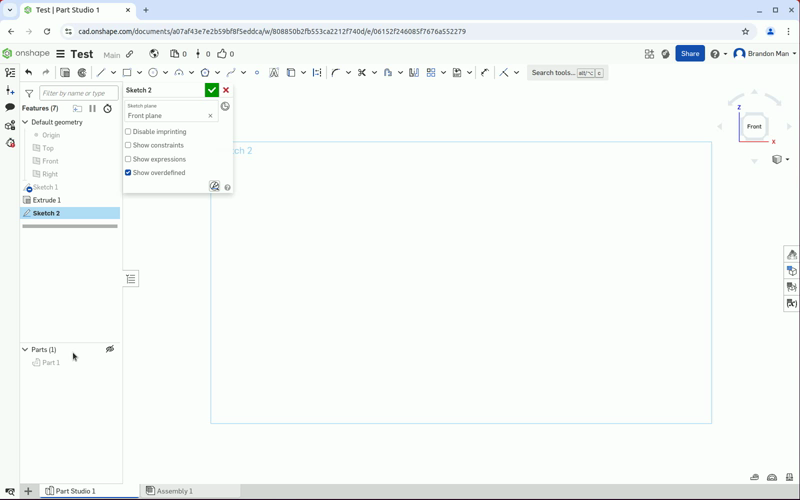
key(l)
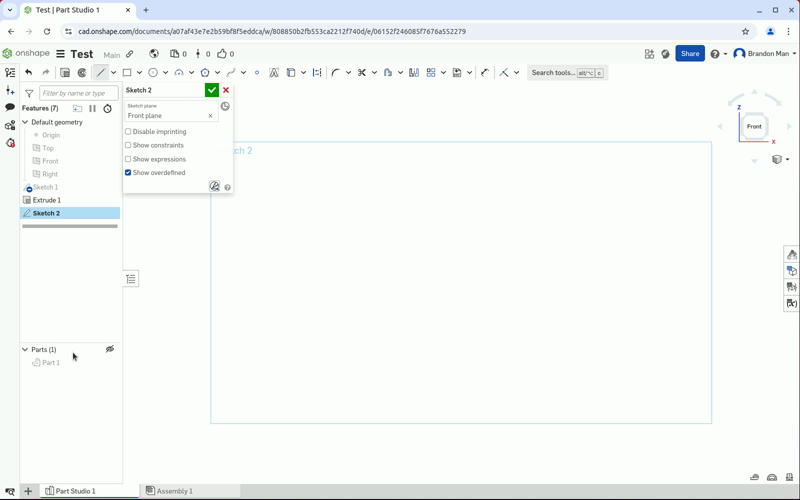
key_down(shift)
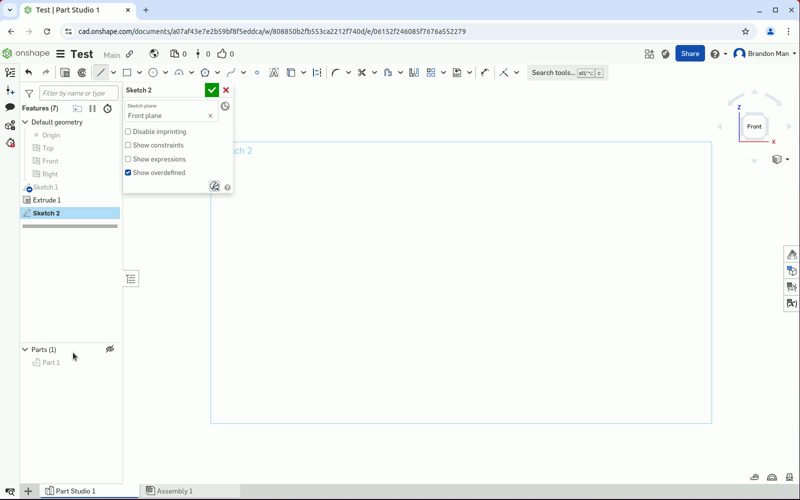
mouse_move(460, 282)
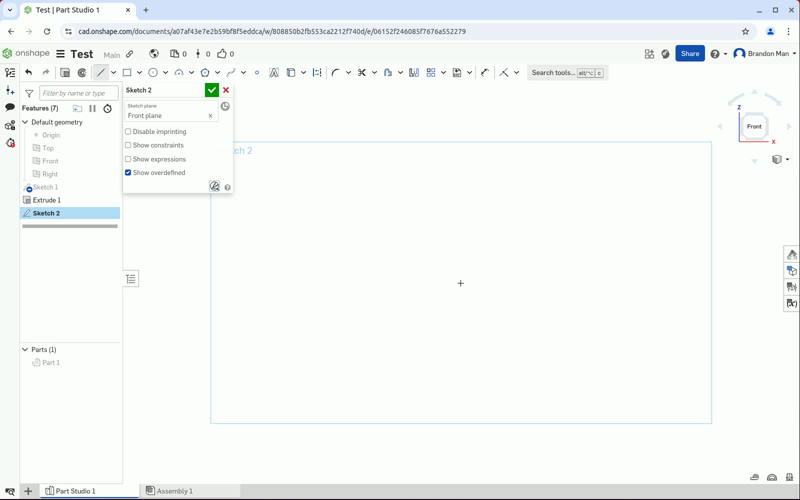
click(460, 282)
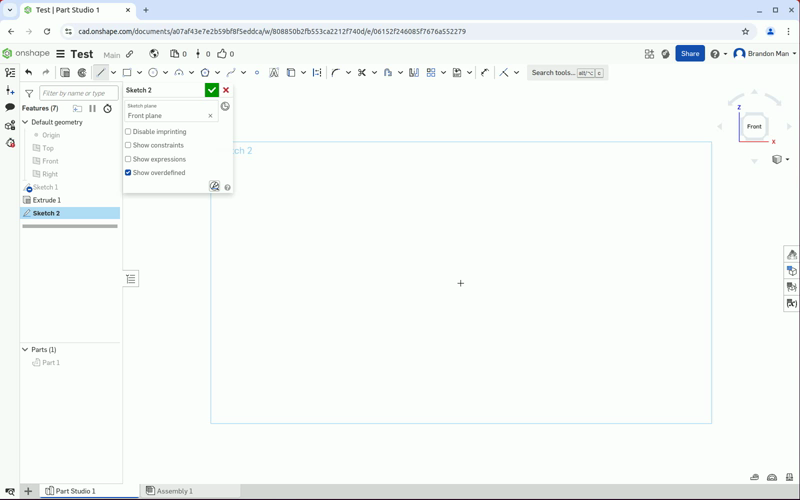
key_up(shift)
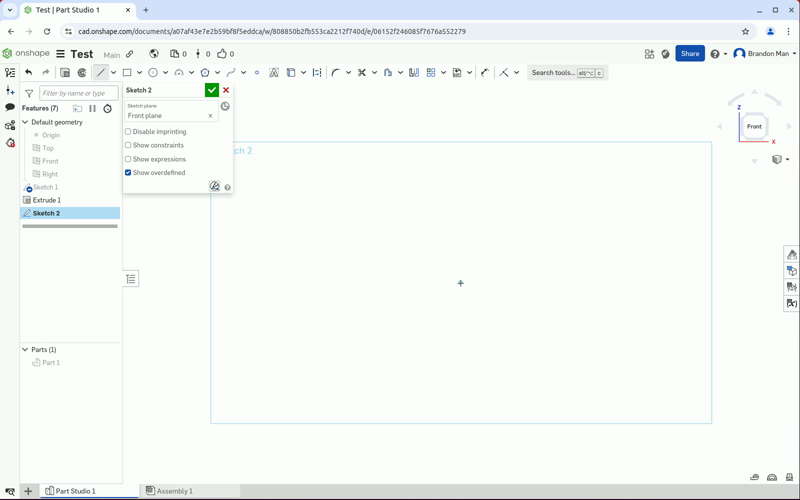
key_down(shift)
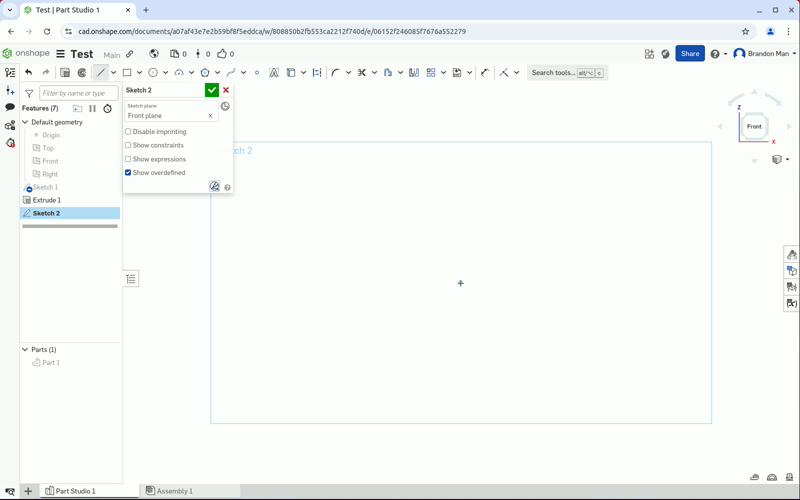
mouse_move(573, 282)
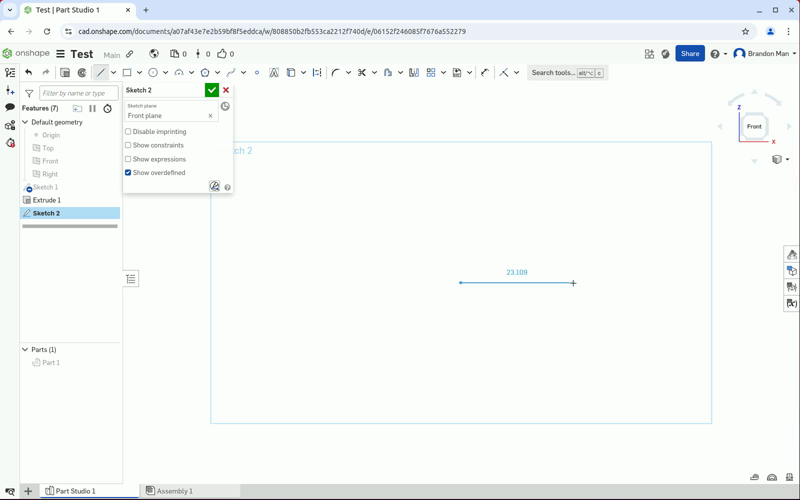
click(573, 282)
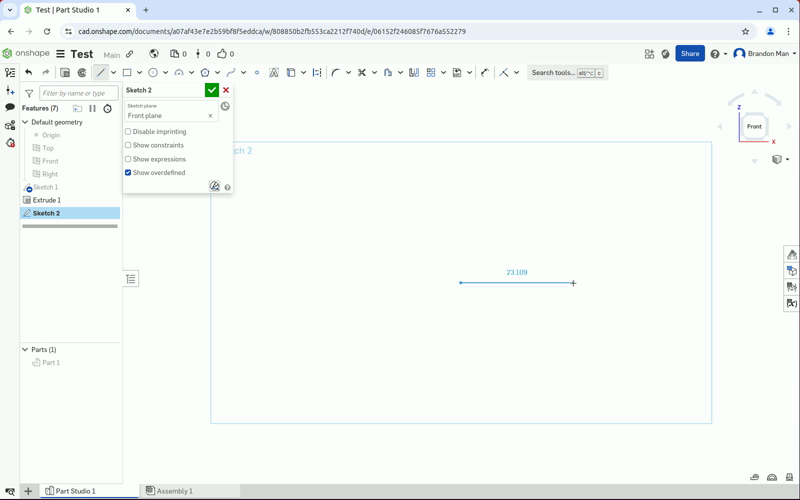
key_up(shift)
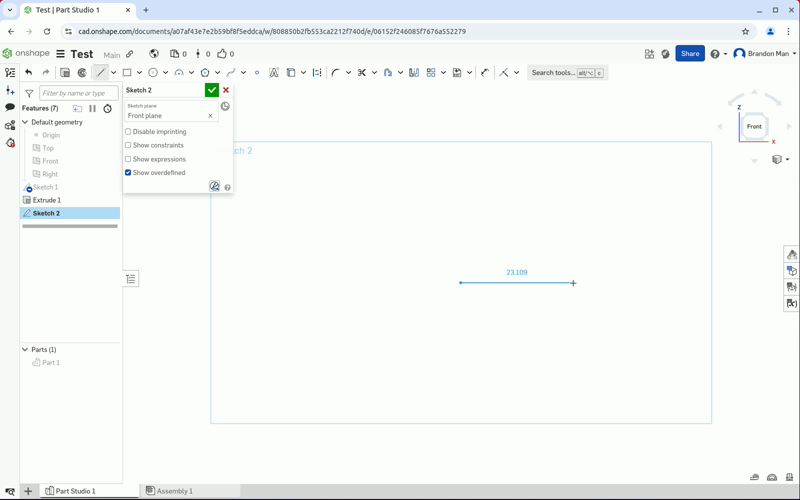
key_down(shift)
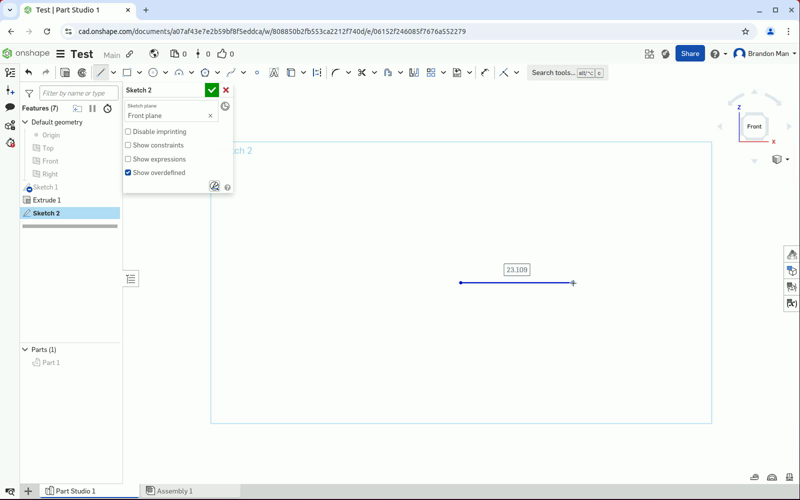
mouse_move(573, 170)
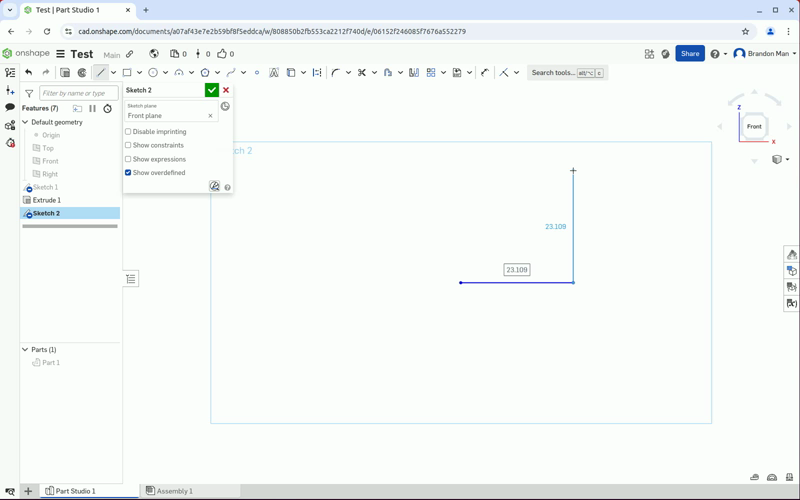
click(573, 170)
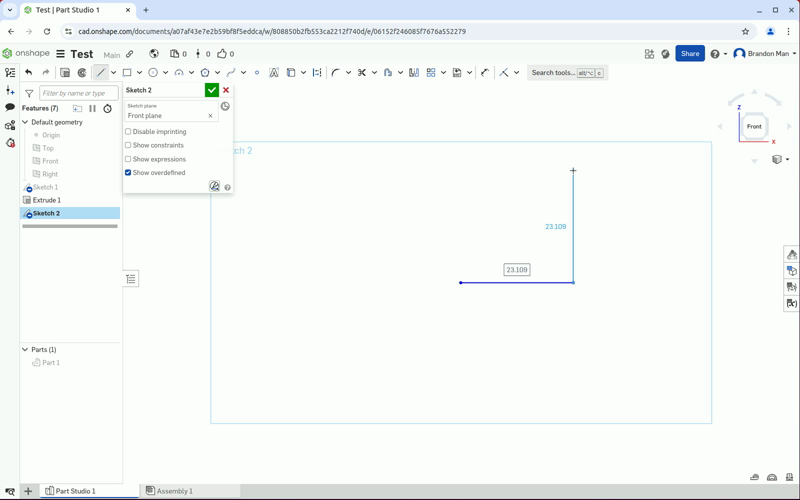
key_up(shift)
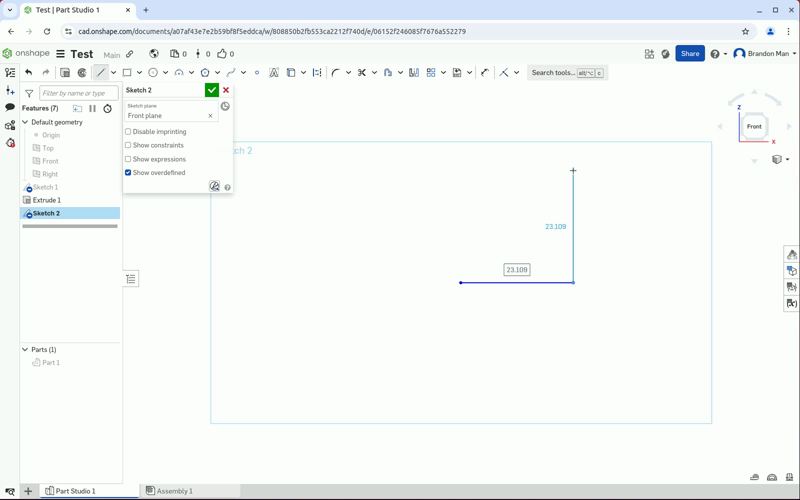
key_down(shift)
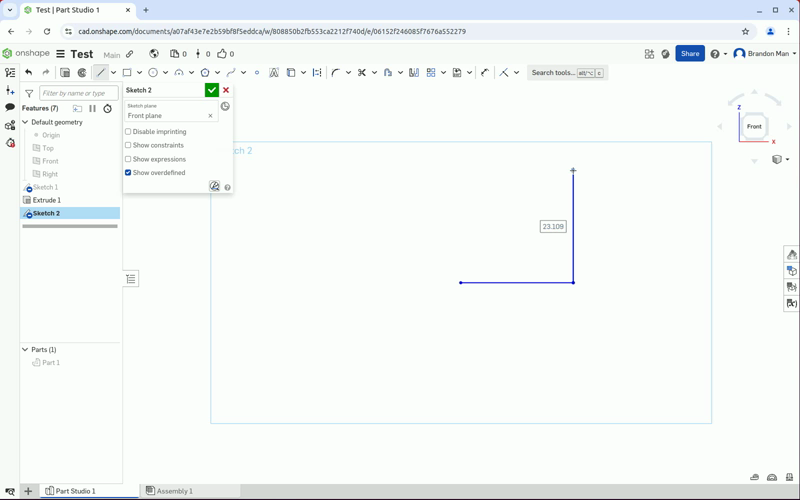
mouse_move(460, 170)
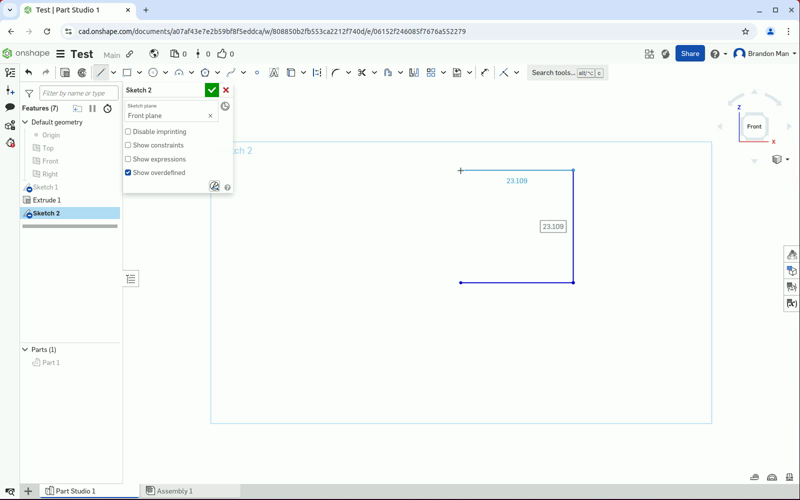
click(460, 170)
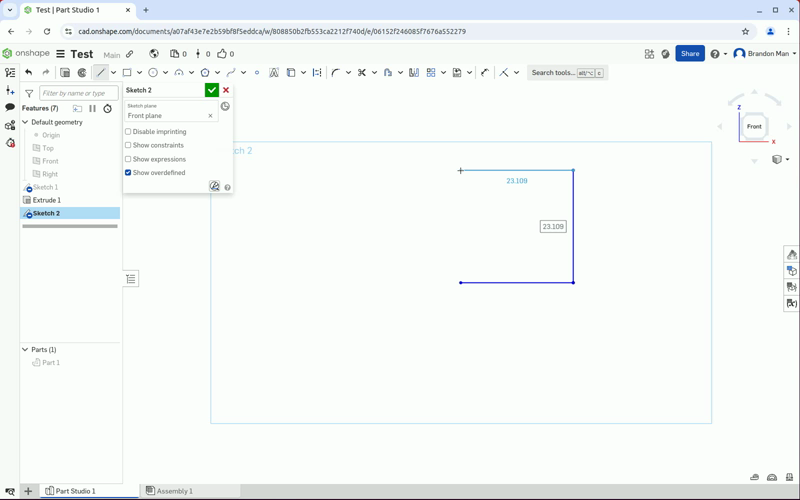
key_up(shift)
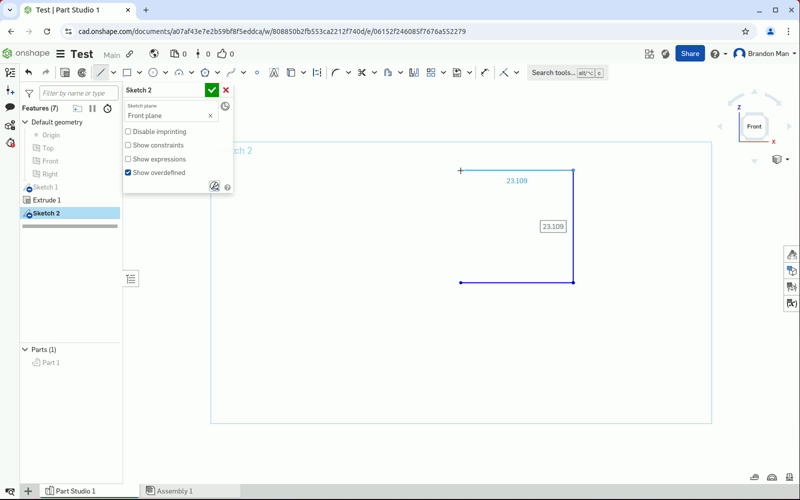
key_down(shift)
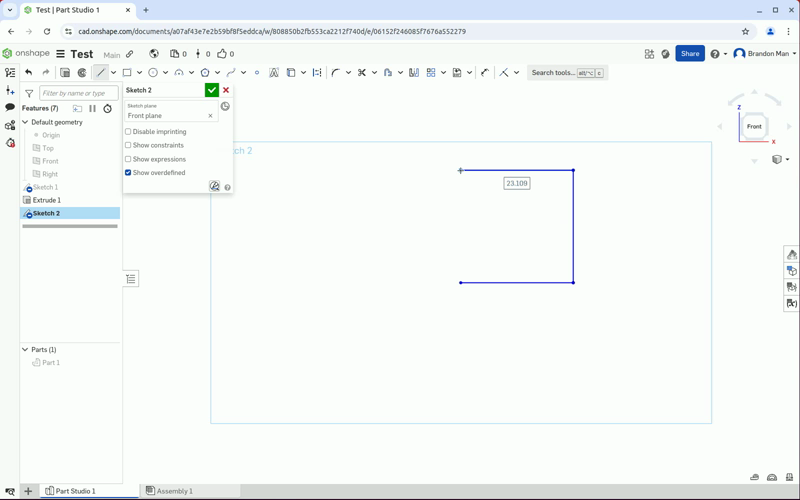
mouse_move(460, 282)
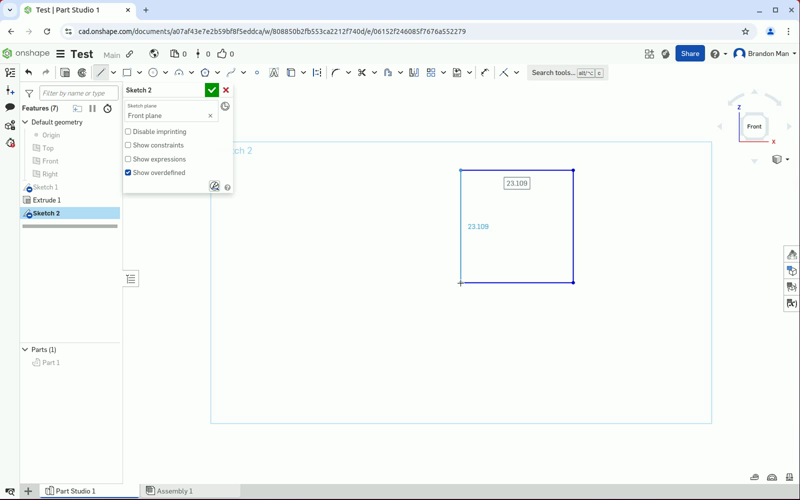
key_up(shift)
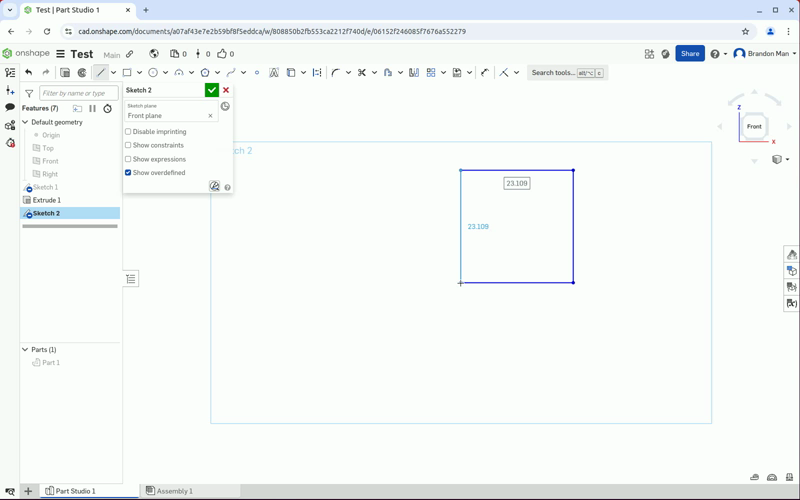
click(460, 282)
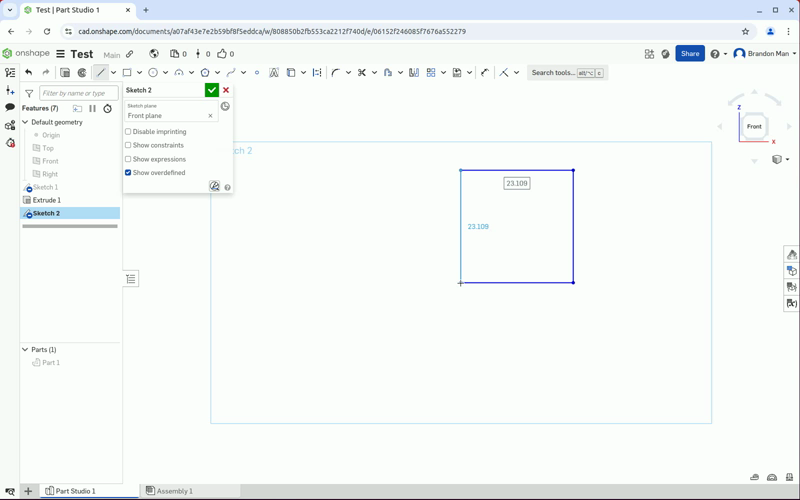
key(esc)
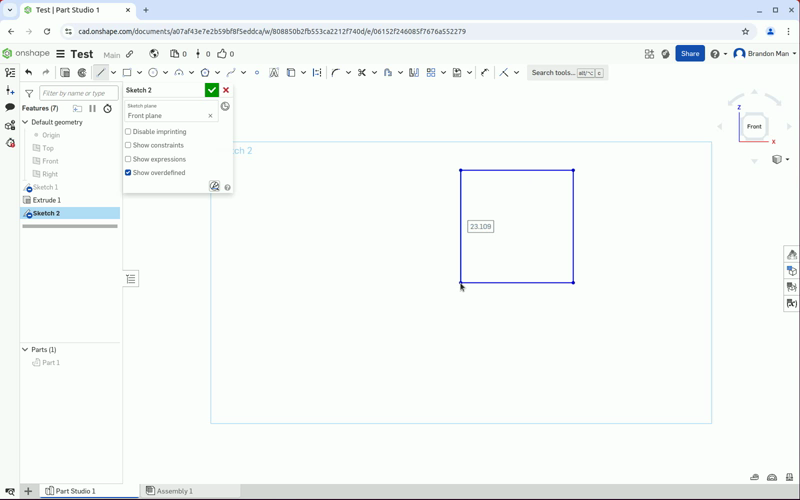
mouse_move(539, 222)
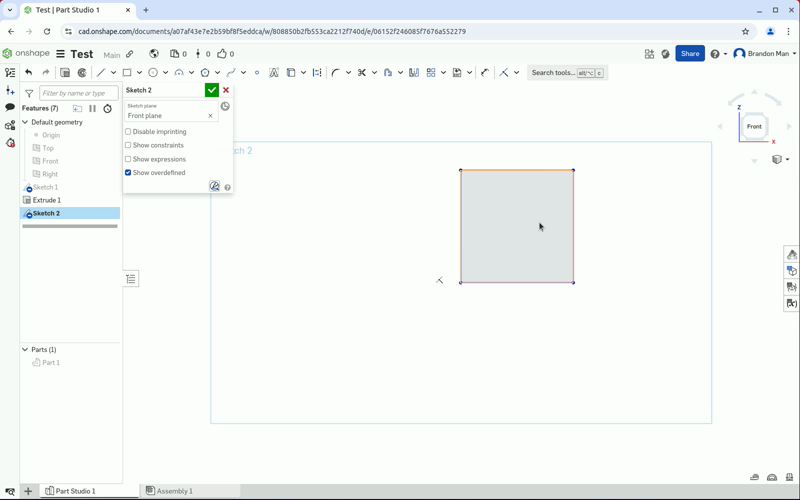
click(539, 222)
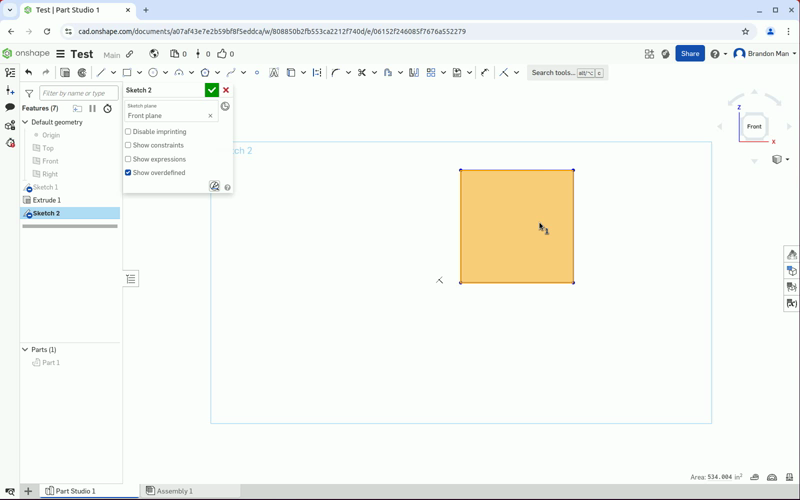
mouse_move(73, 352)
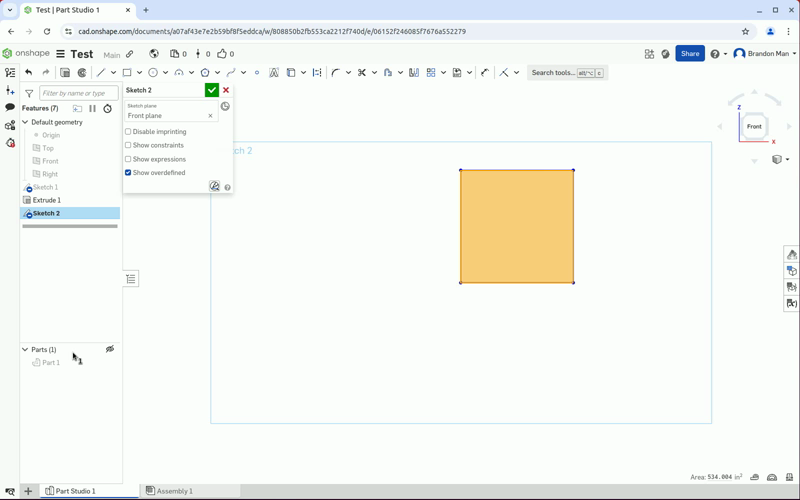
key(shift+y)
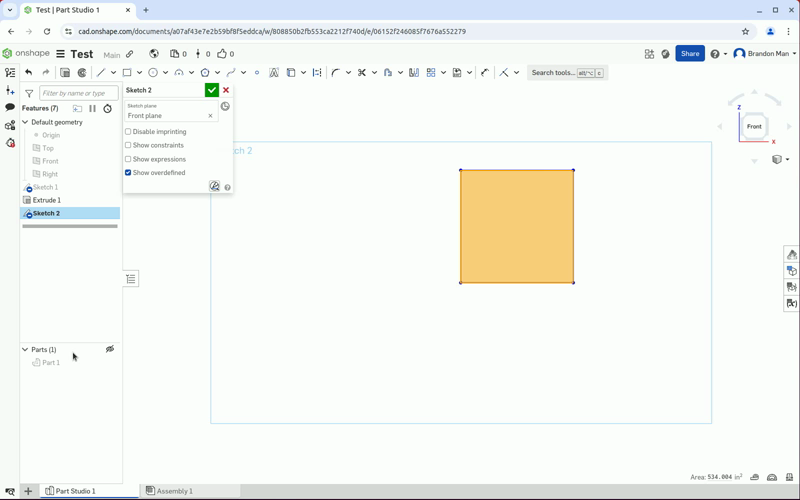
key(shift+e)
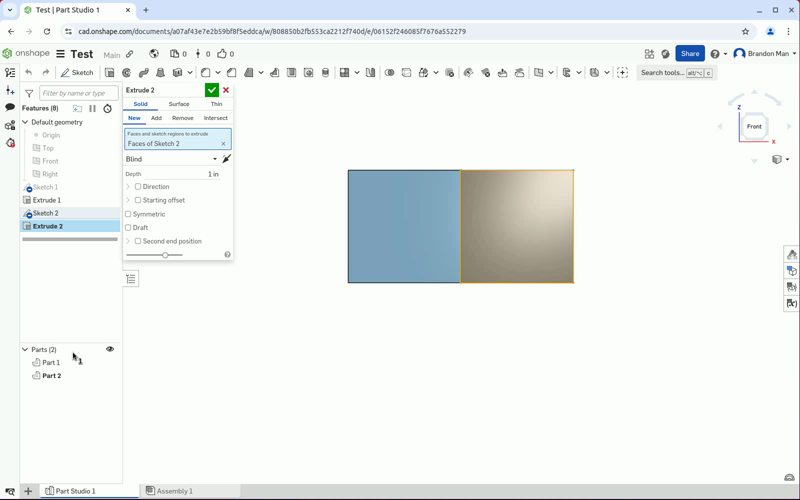
mouse_move(143, 106)
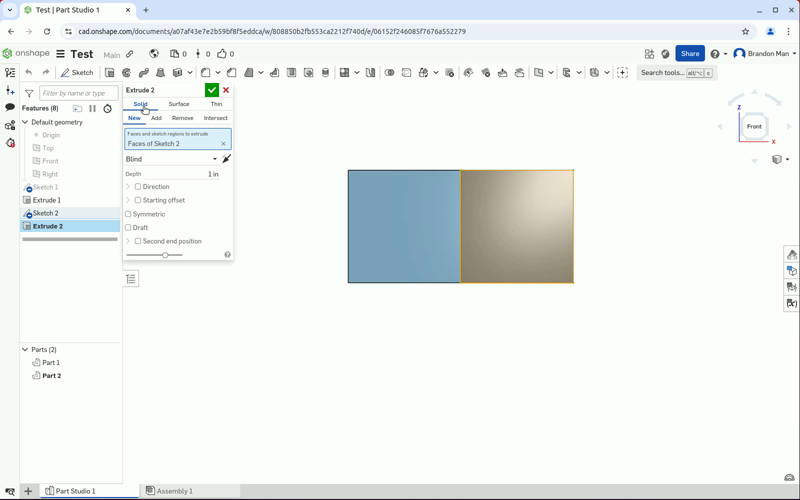
click(143, 106)
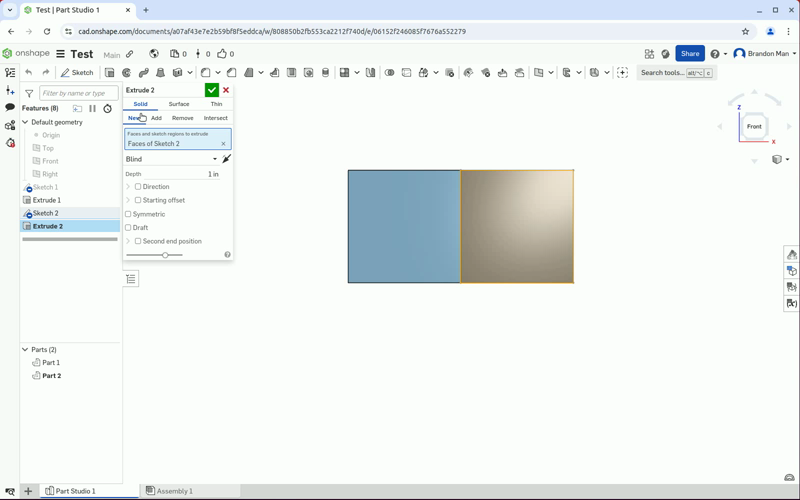
mouse_move(137, 120)
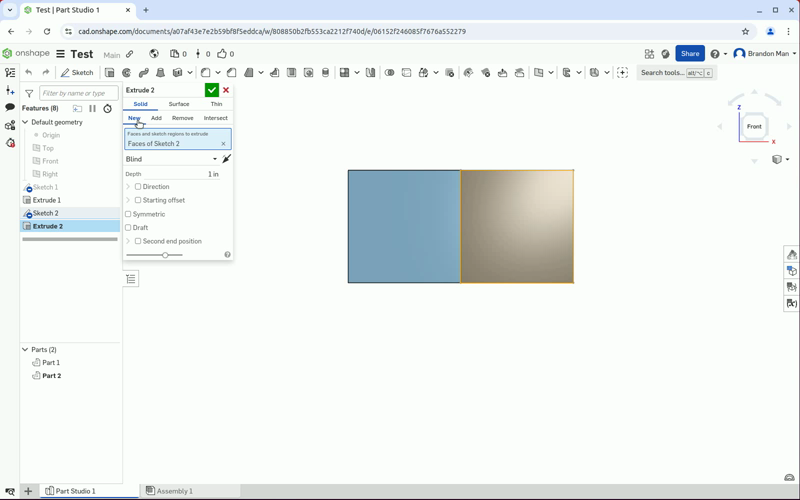
click(137, 120)
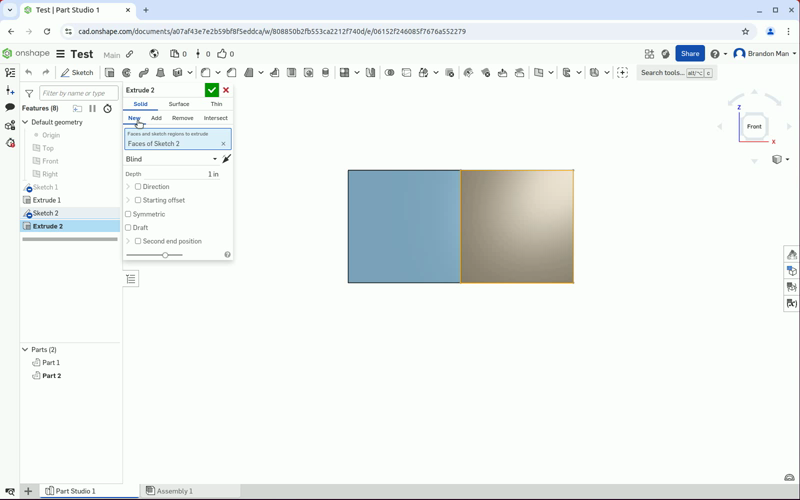
key(tab, 4)
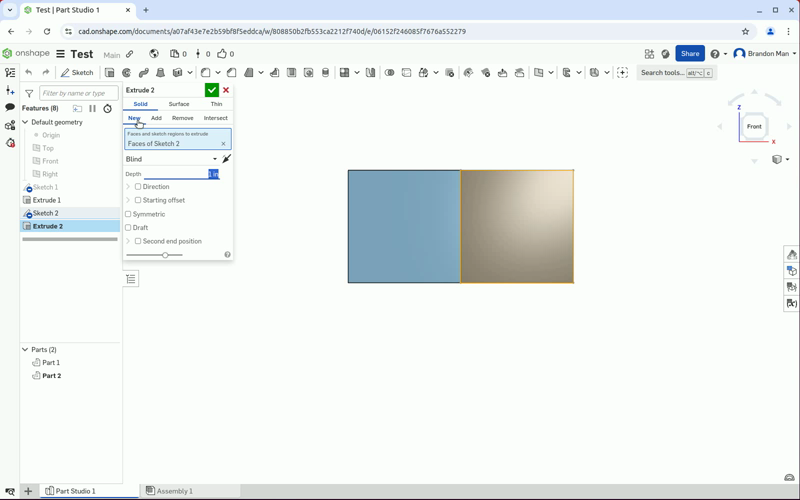
text(-8.666)
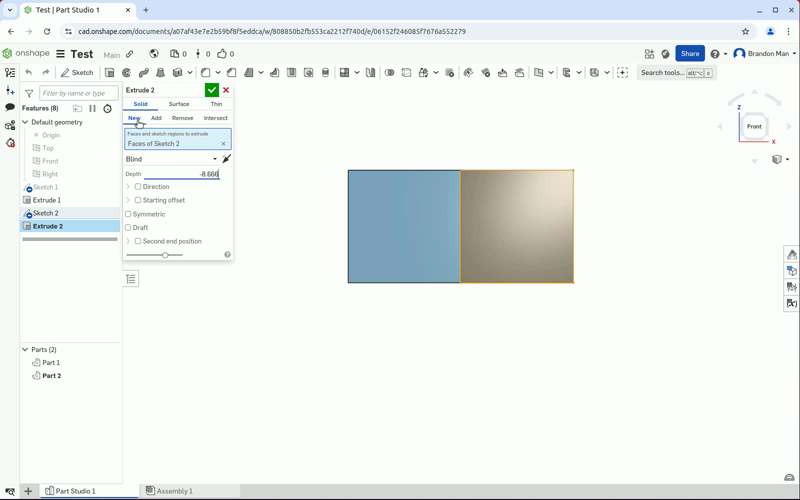
key(enter)
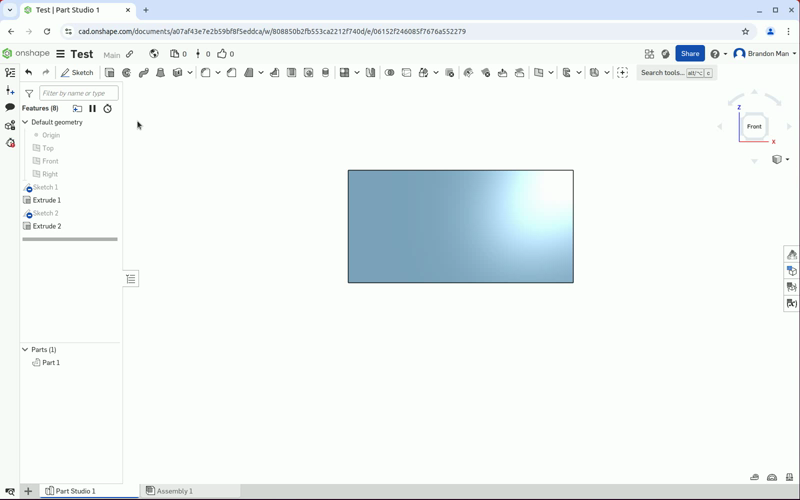
key(shift+h)
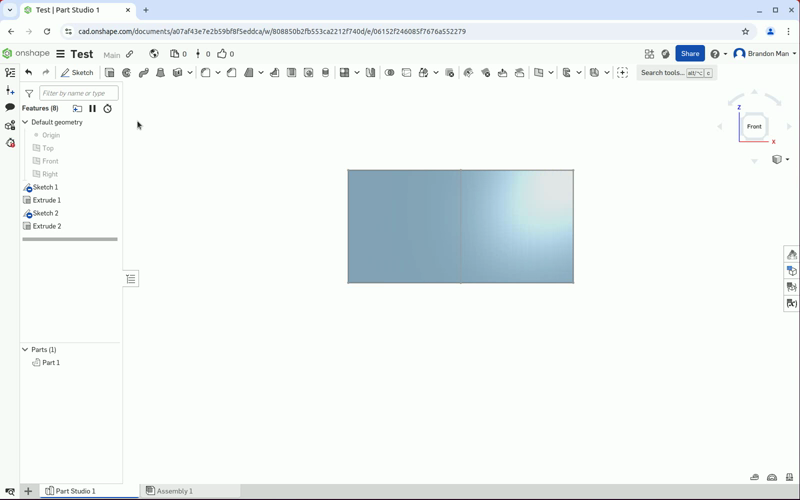
key(shift+h)
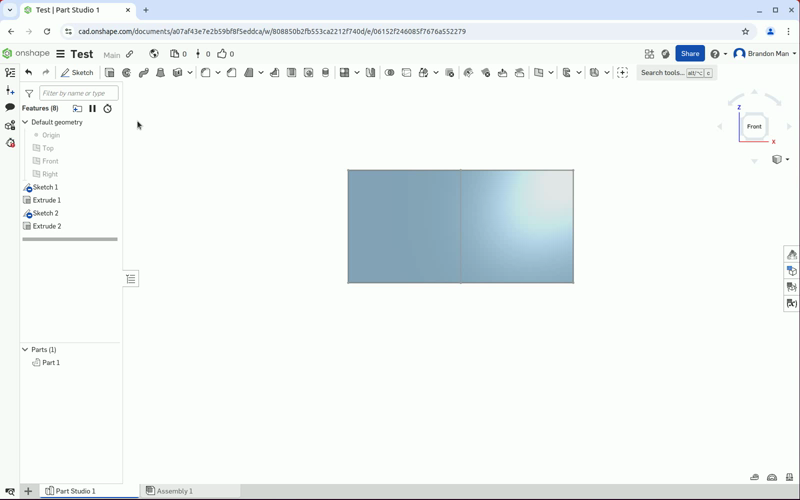
key(shift+7)
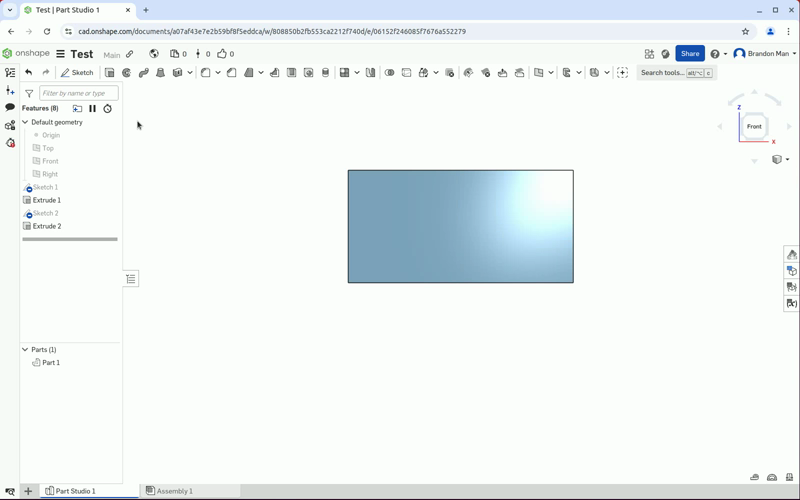
key(left, 2)
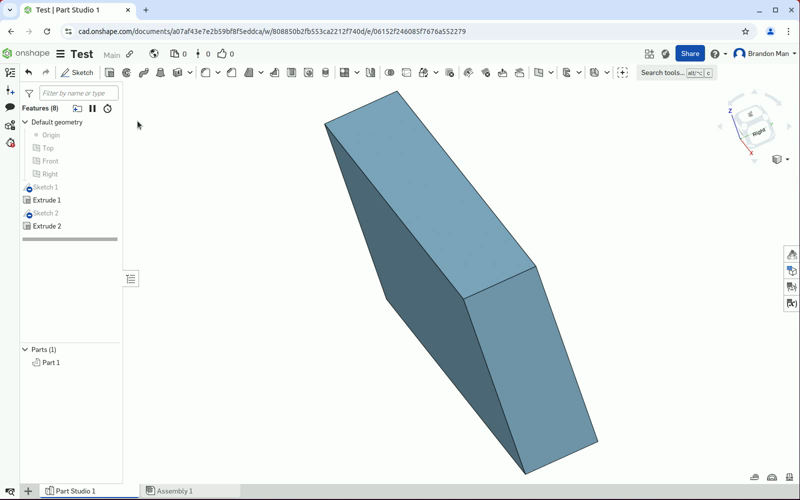
key(down, 2)
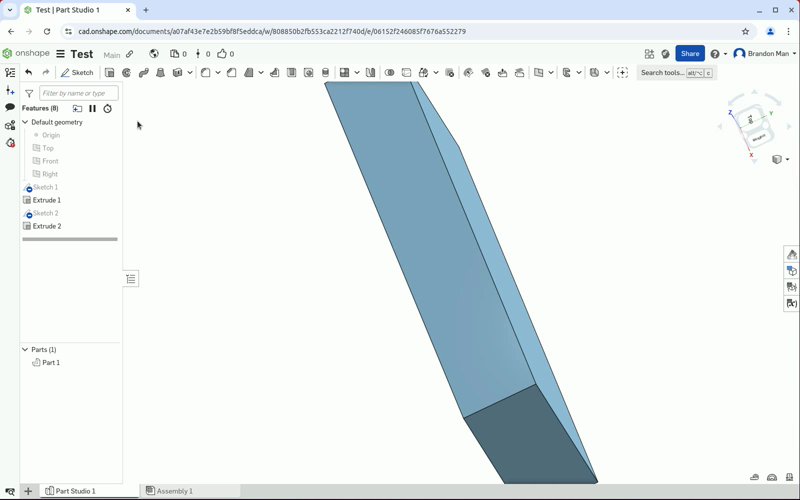
key(up, 2)
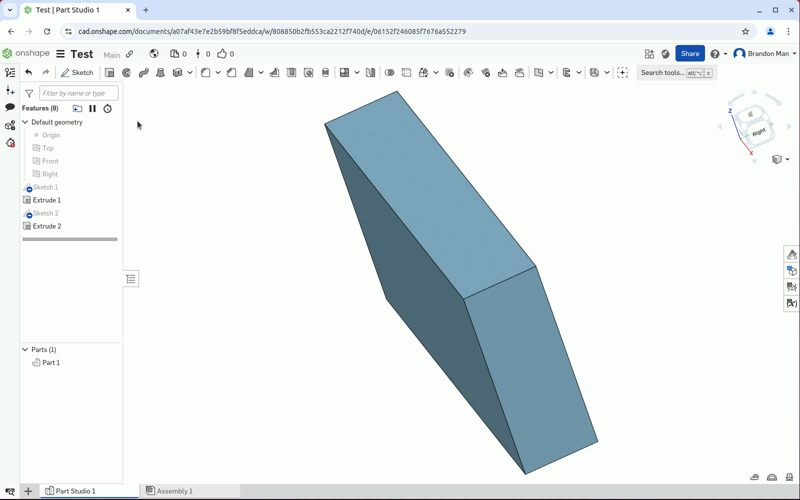
key(right, 2)
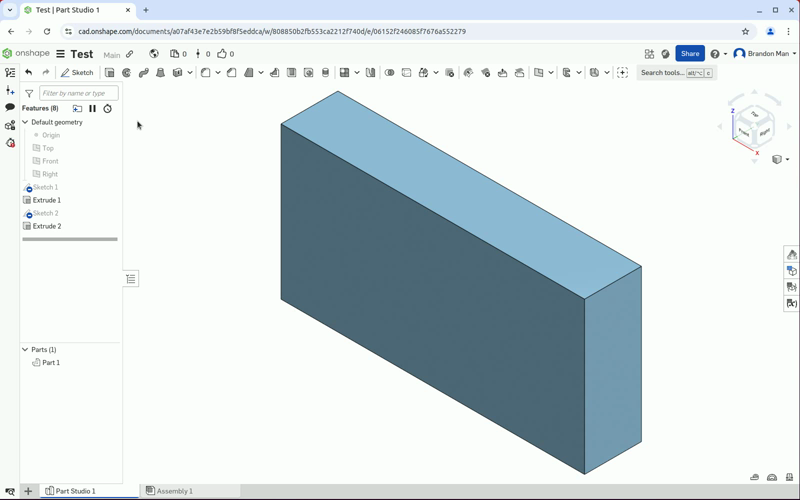
mouse_move(73, 189)
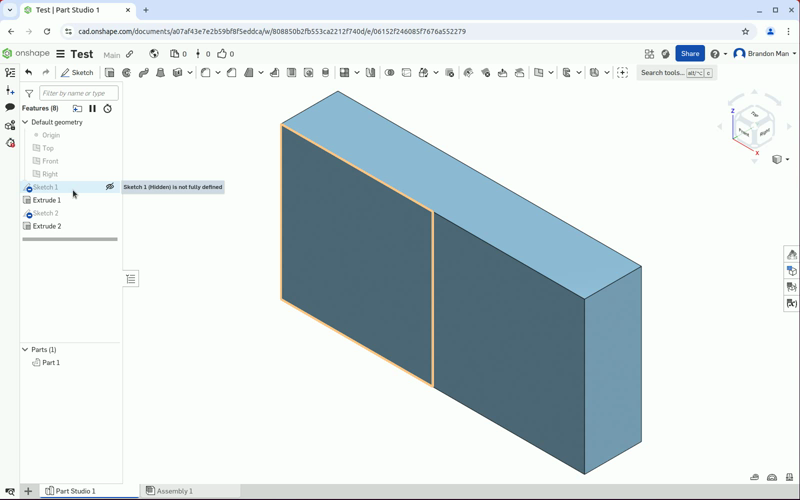
click(73, 189)